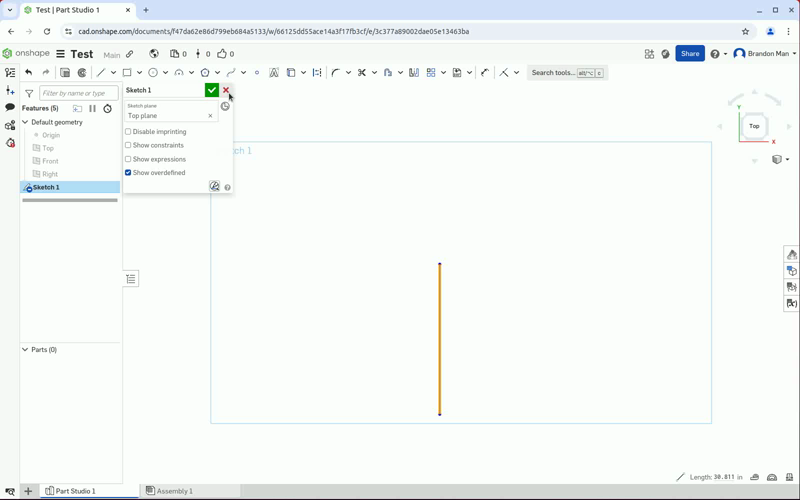
key(shift+h)
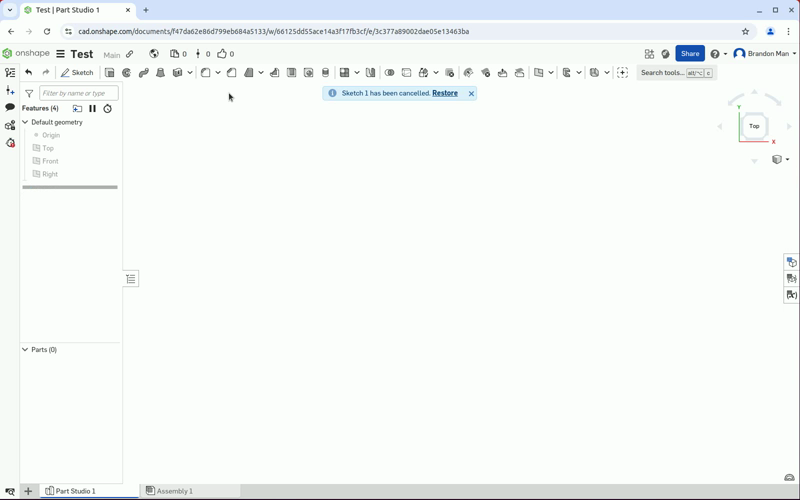
mouse_move(73, 352)
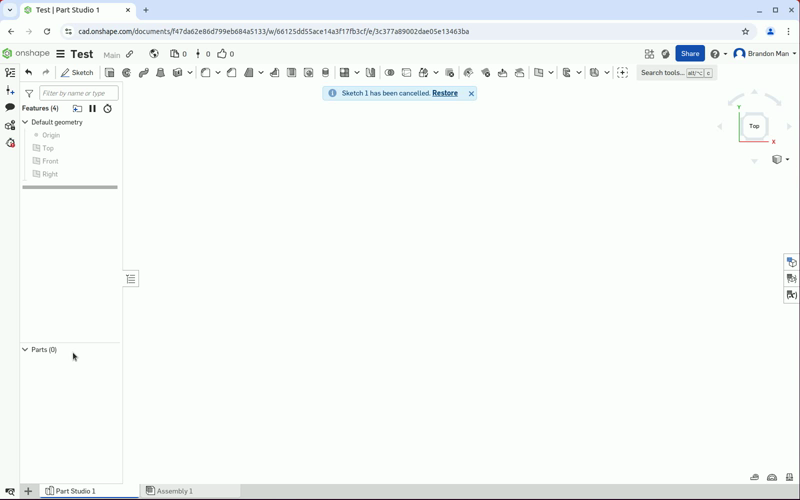
key(y)
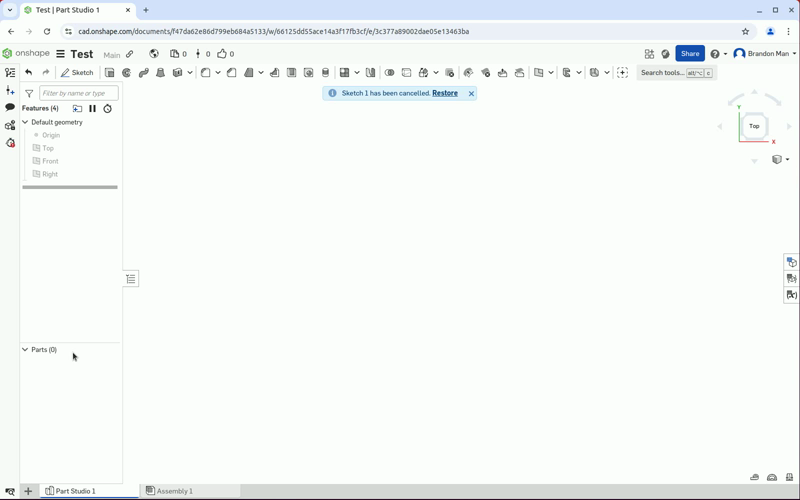
key(shift+p)
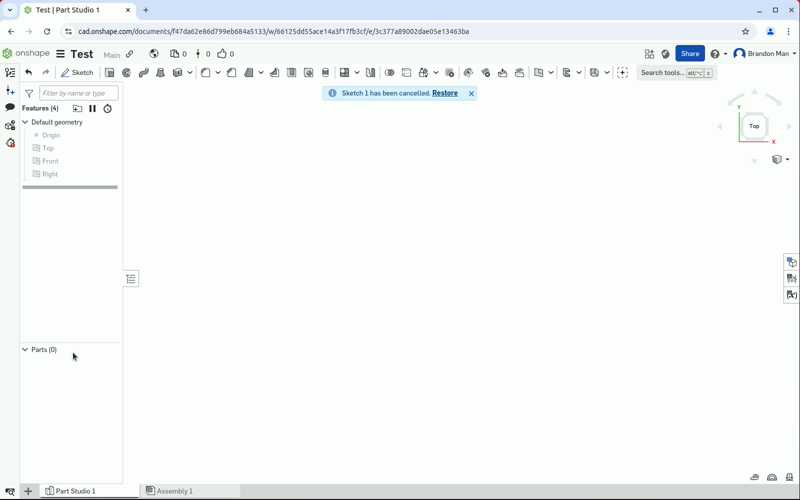
key(space)
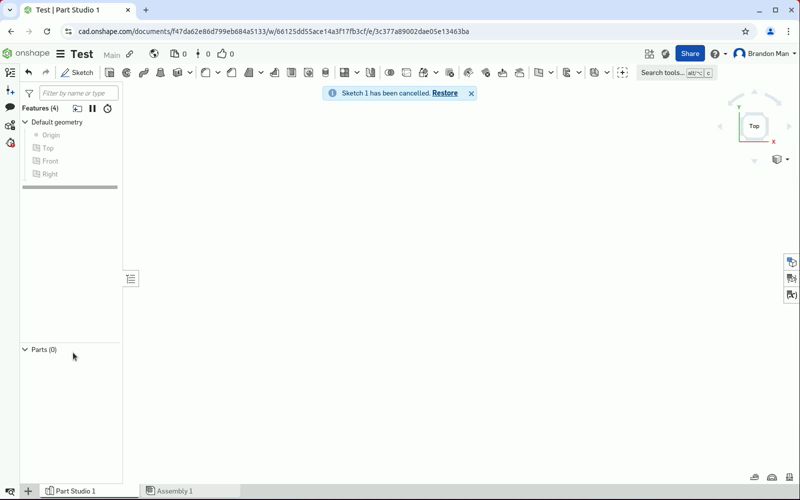
key_down(shift)
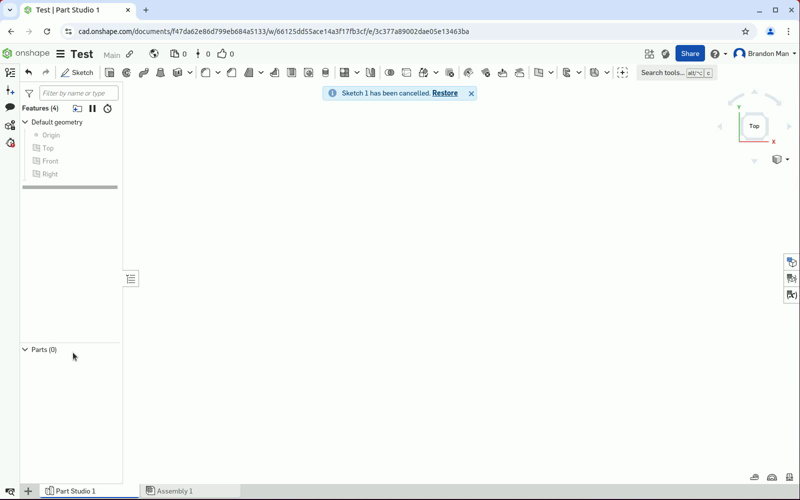
key(up)
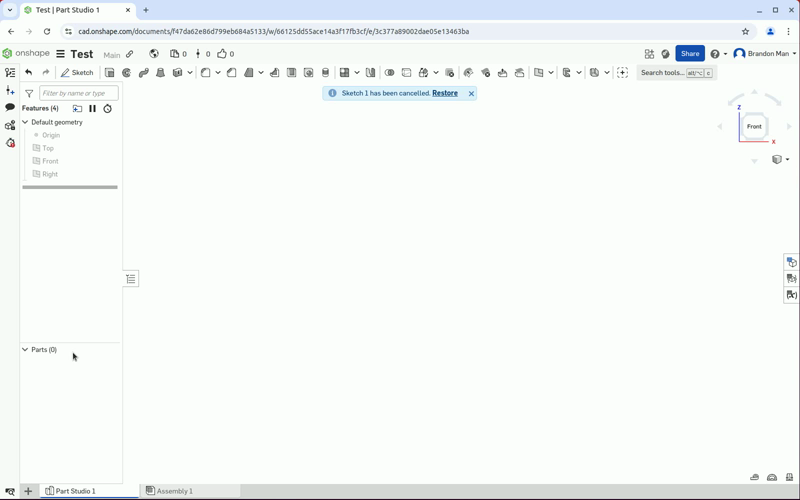
key_up(shift)
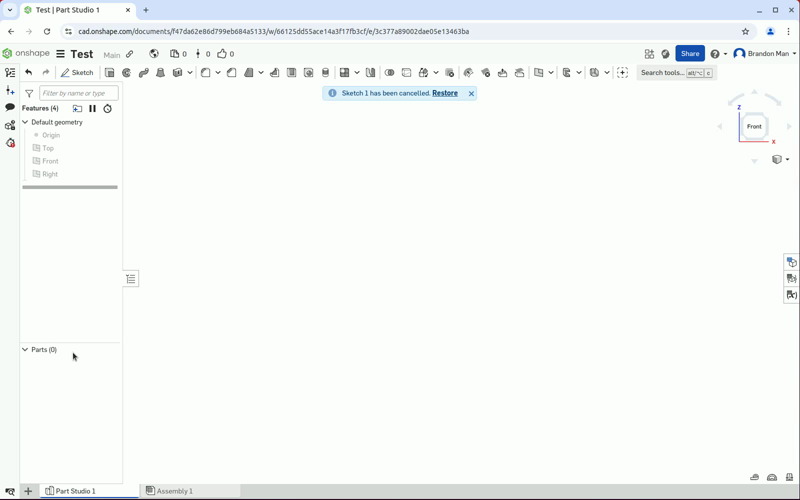
mouse_move(73, 352)
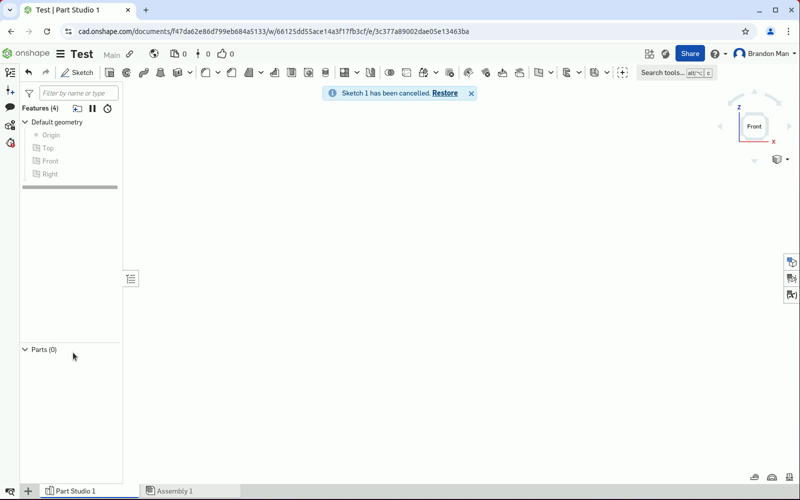
key(shift+y)
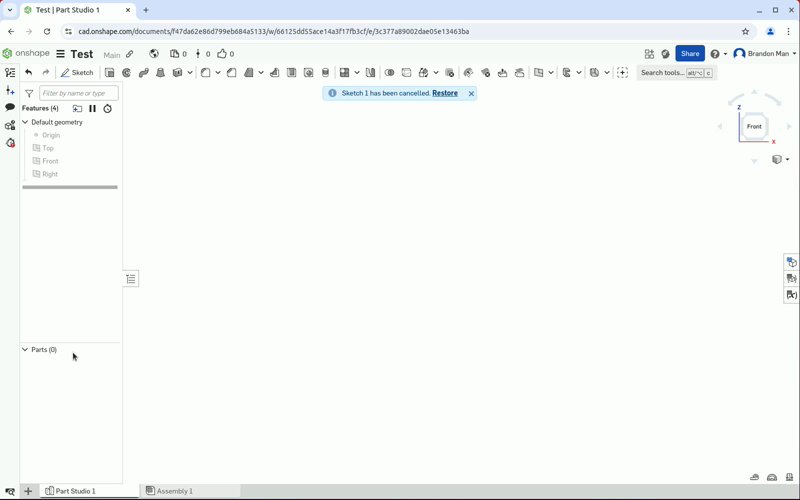
key(shift+s)
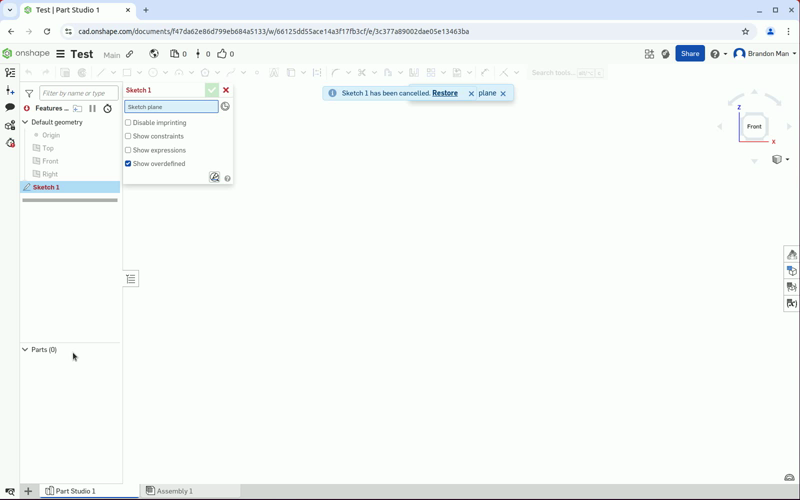
mouse_move(73, 163)
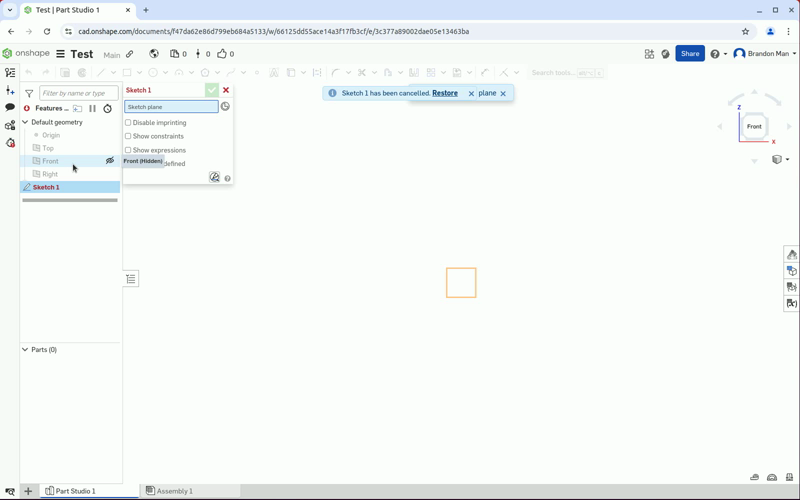
click(73, 163)
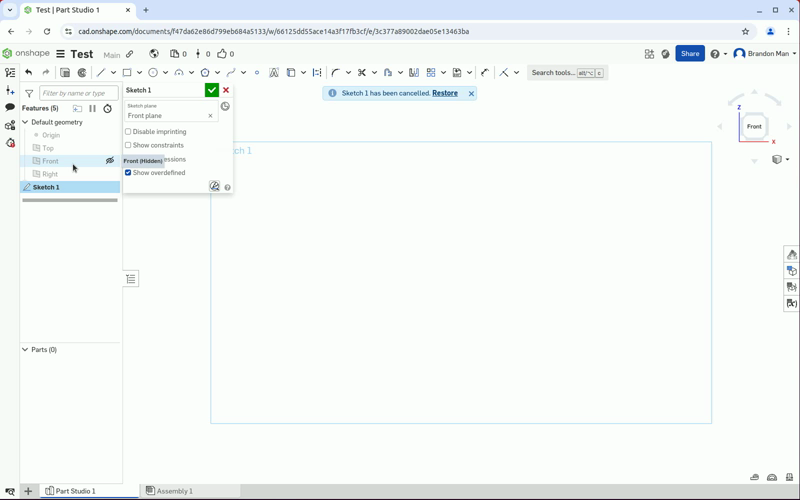
mouse_move(73, 352)
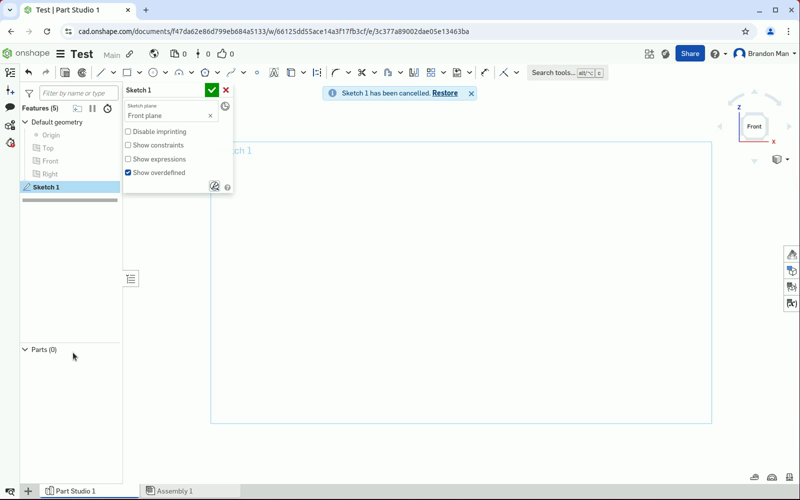
key(y)
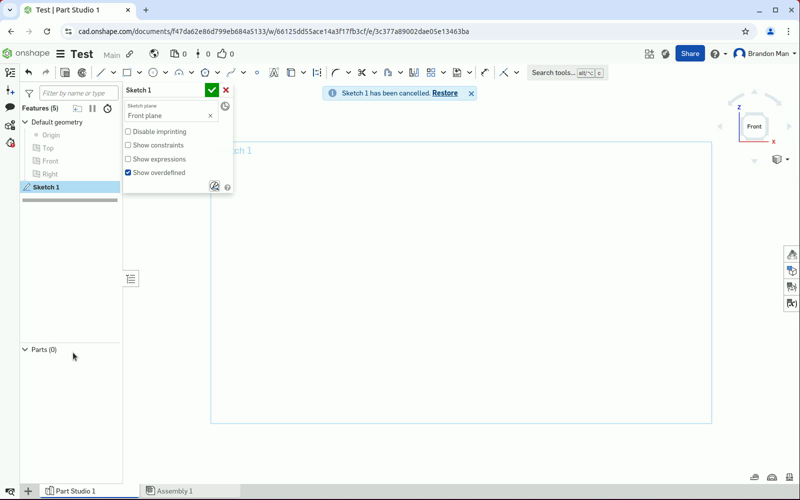
key(l)
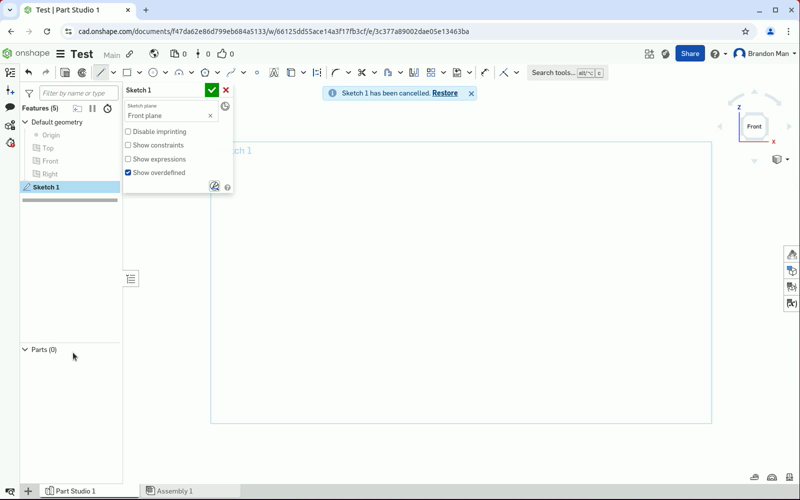
key_down(shift)
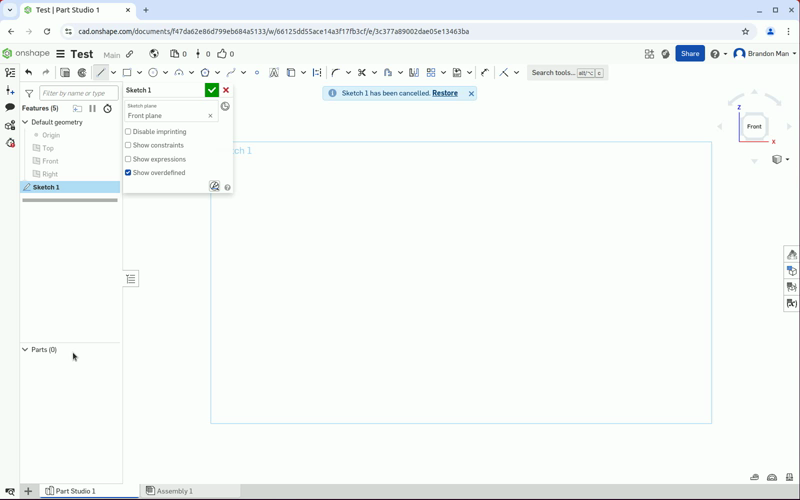
mouse_move(358, 337)
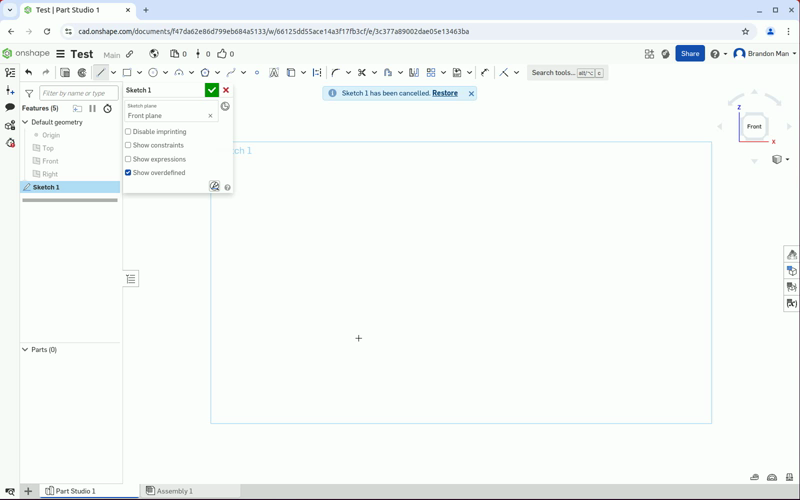
click(358, 337)
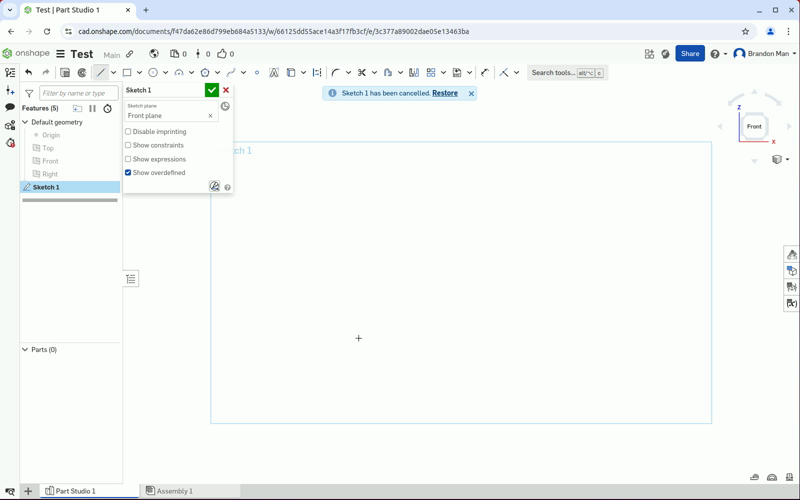
key_up(shift)
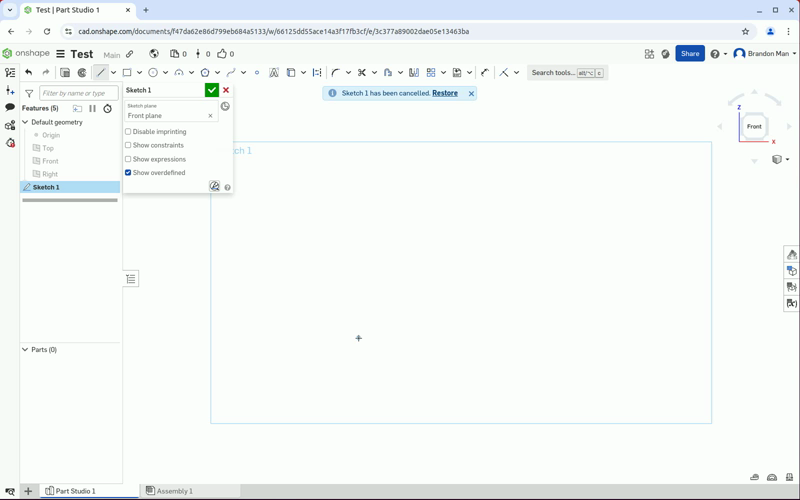
key_down(shift)
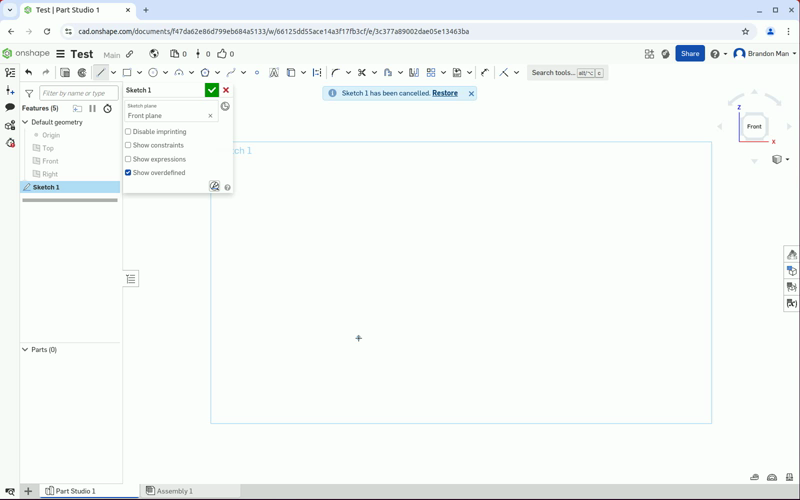
mouse_move(572, 338)
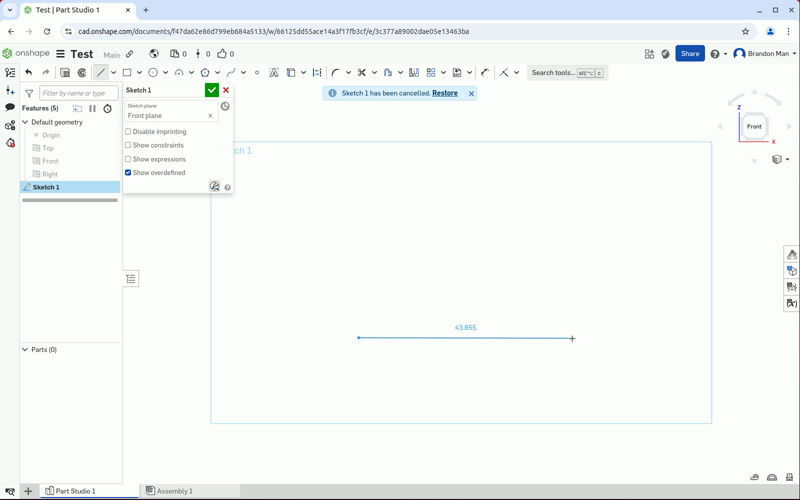
click(572, 338)
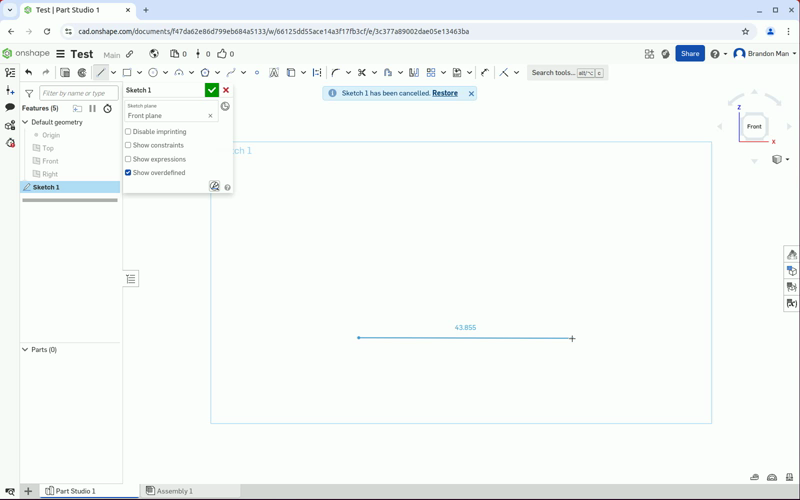
key_up(shift)
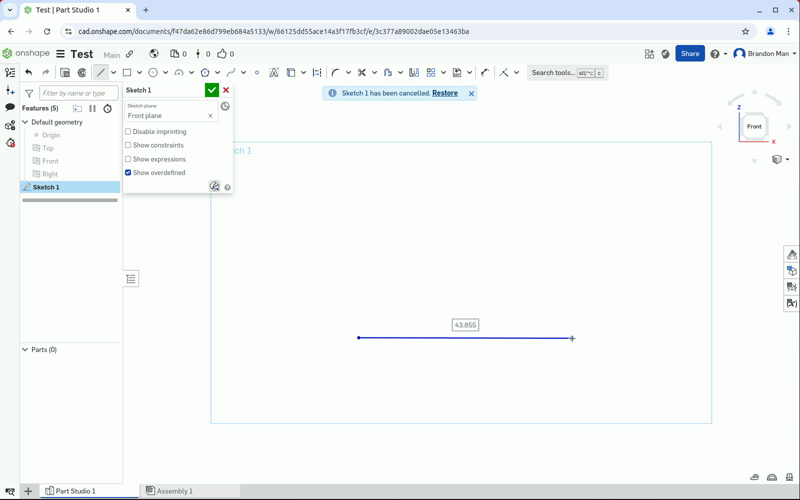
key_down(shift)
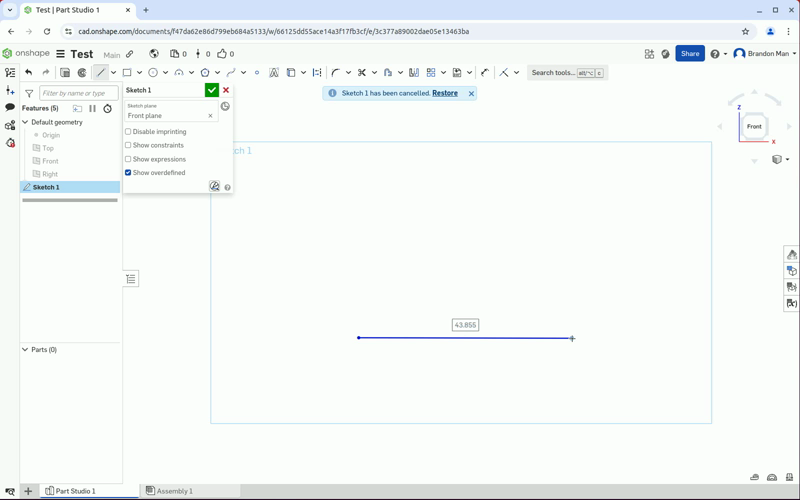
mouse_move(572, 225)
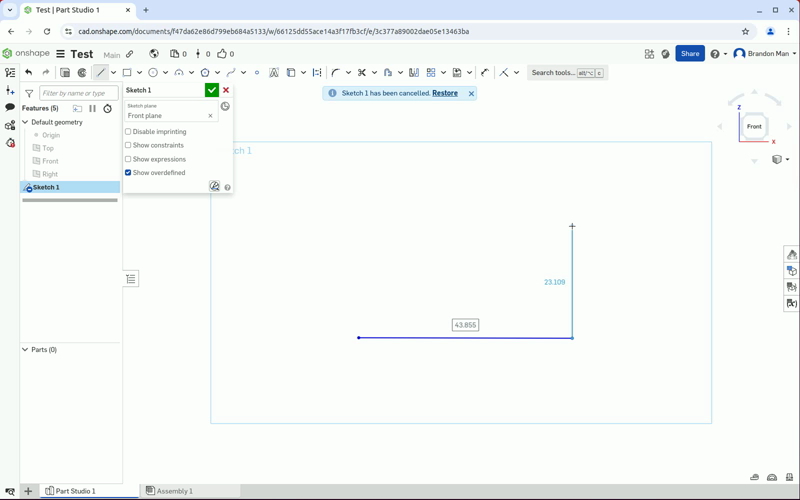
click(572, 225)
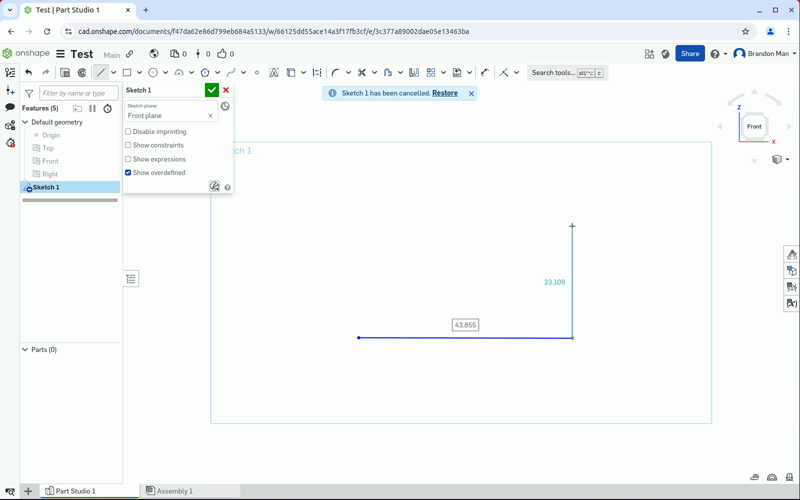
key_up(shift)
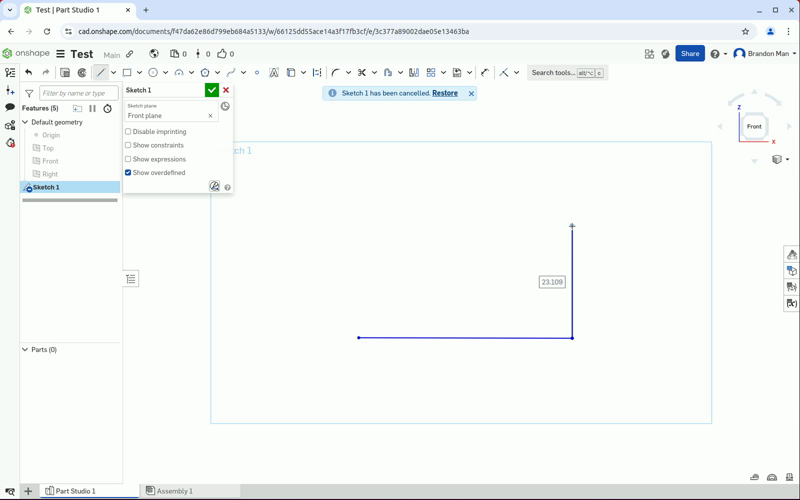
key_down(shift)
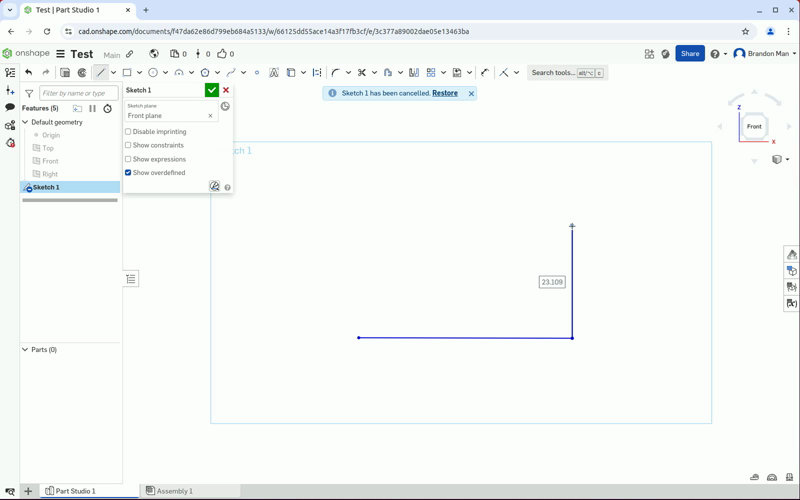
mouse_move(358, 225)
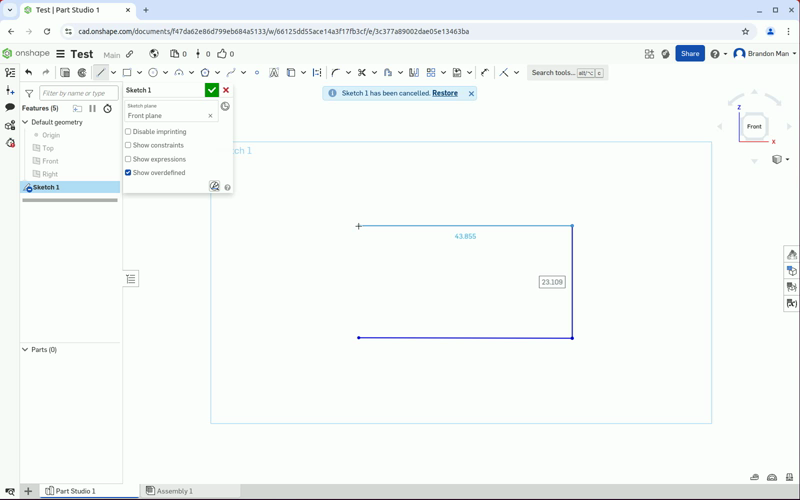
click(358, 225)
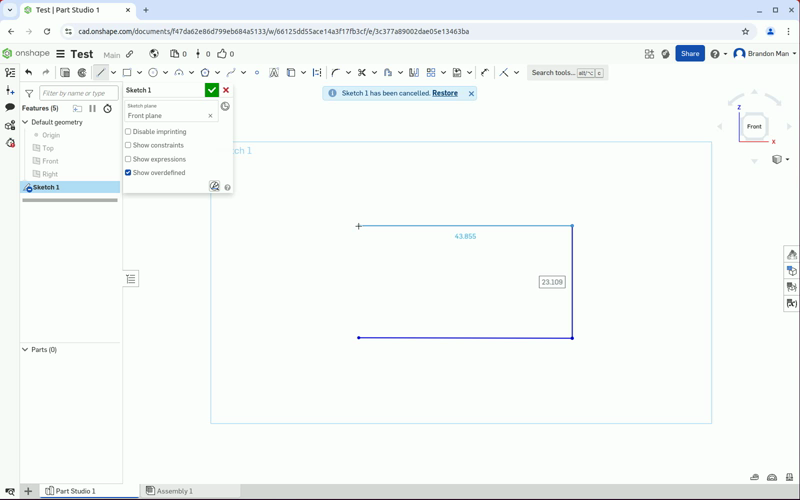
key_up(shift)
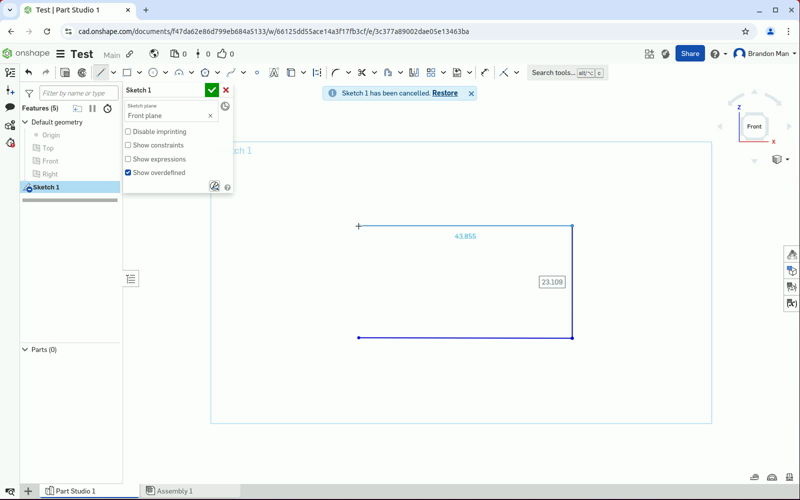
key_down(shift)
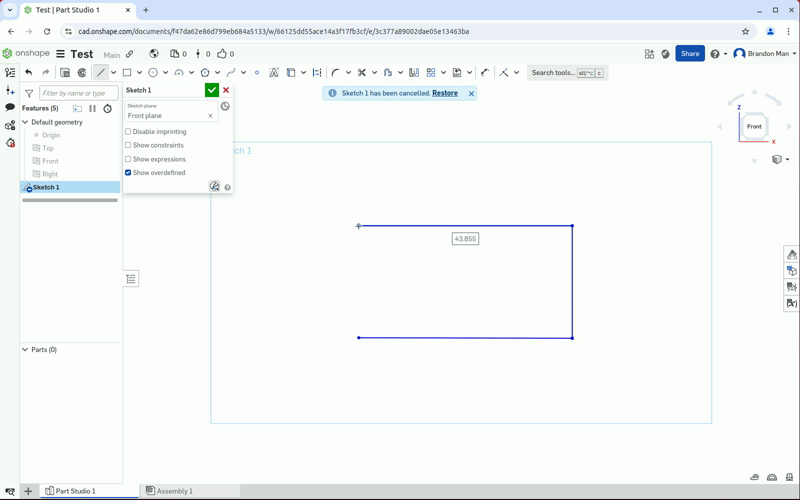
mouse_move(358, 337)
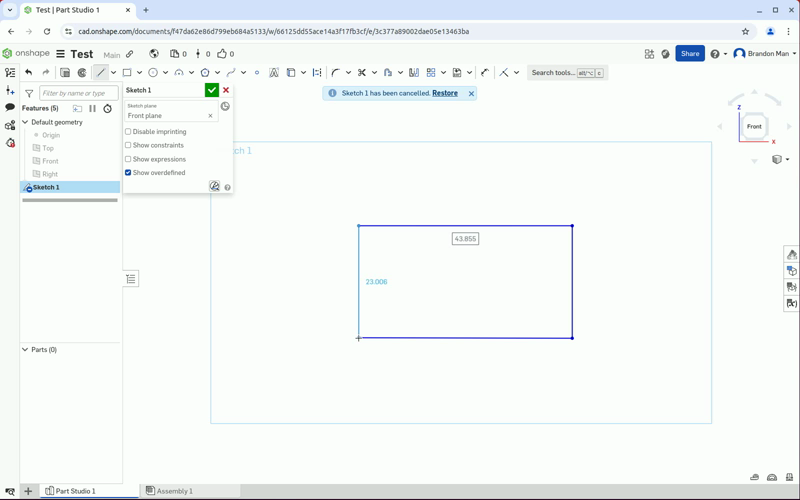
key_up(shift)
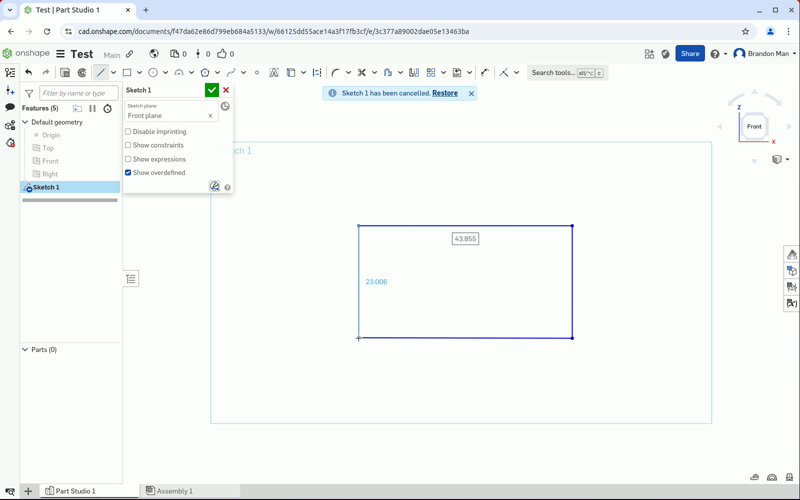
click(358, 337)
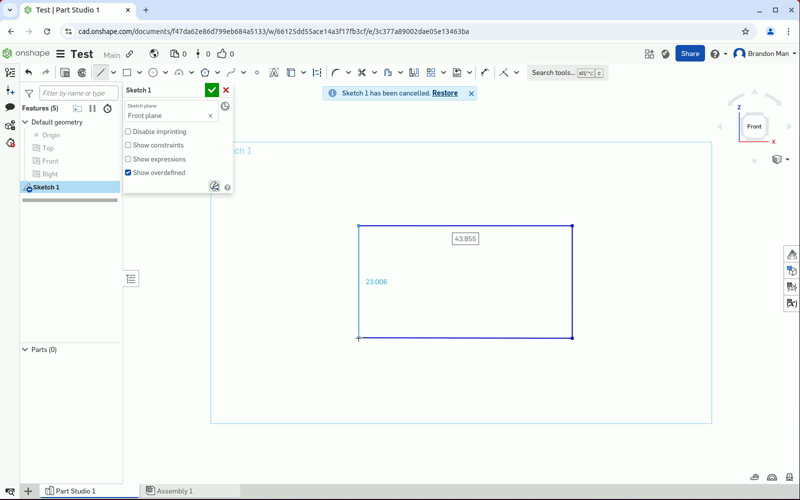
key(esc)
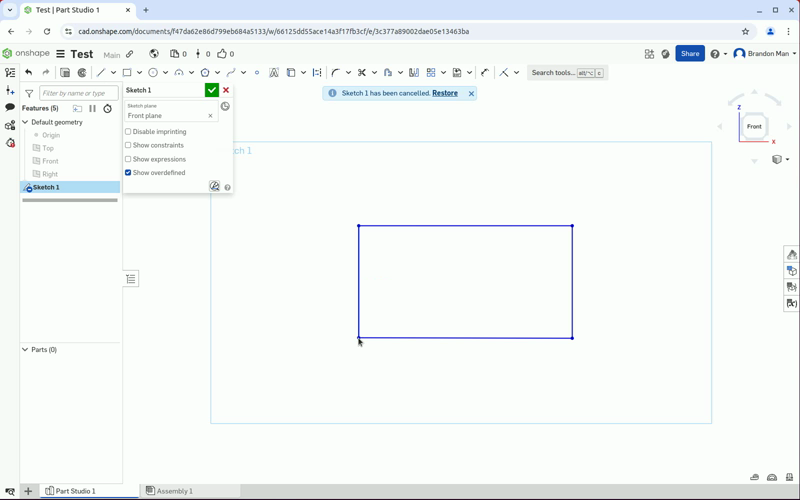
mouse_move(521, 267)
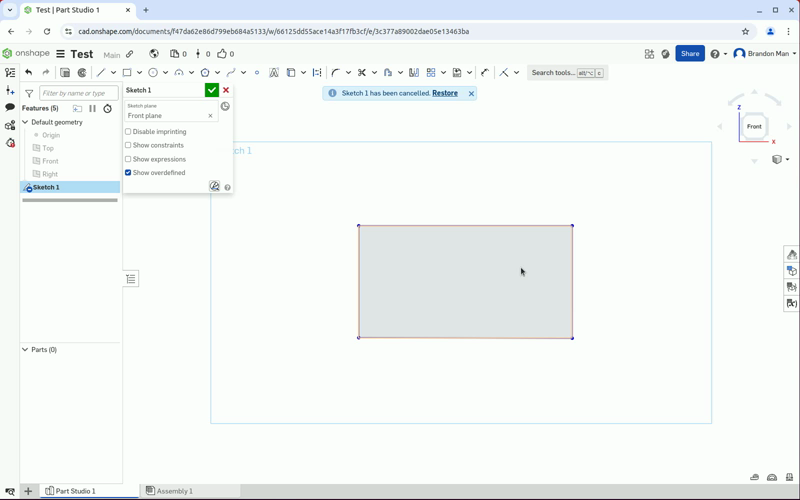
click(521, 267)
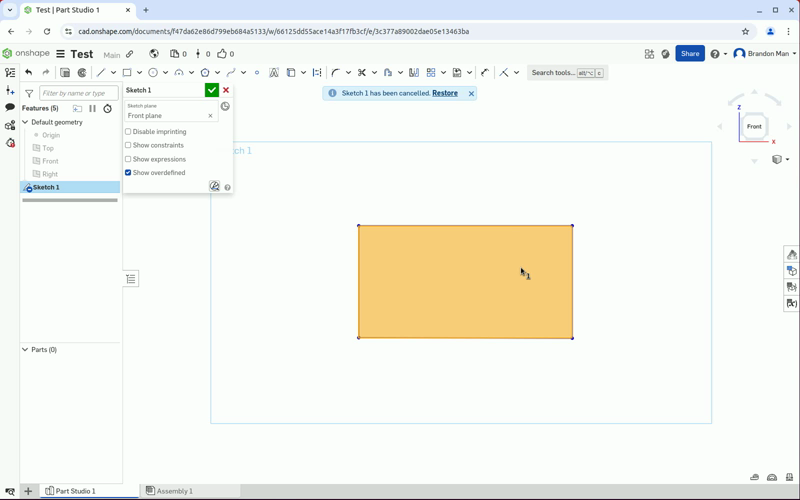
mouse_move(73, 352)
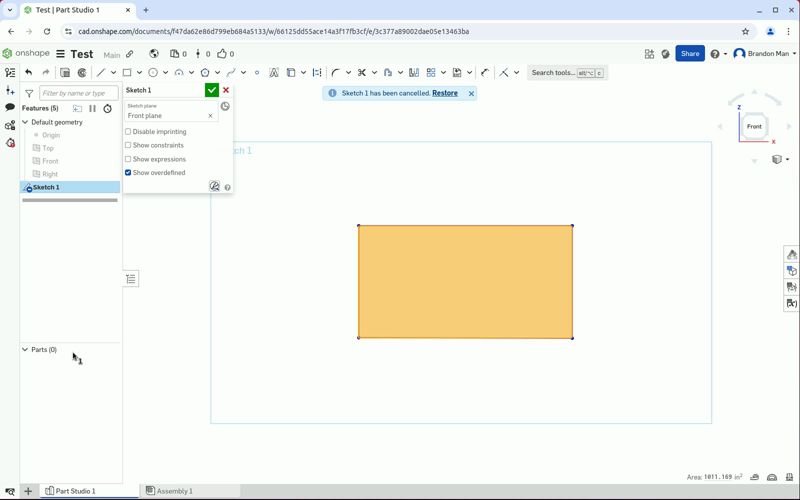
key(shift+y)
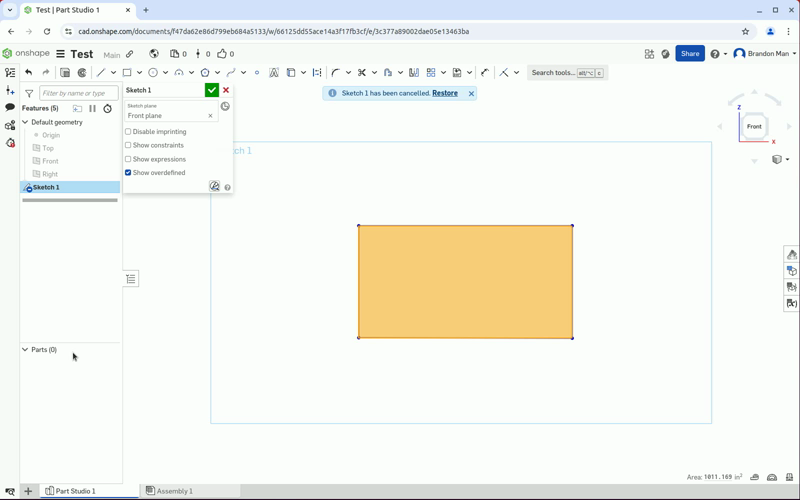
key(shift+e)
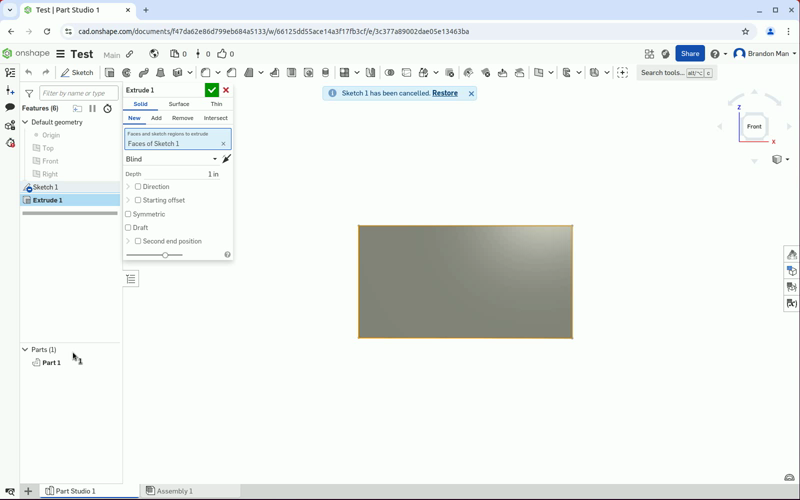
mouse_move(143, 106)
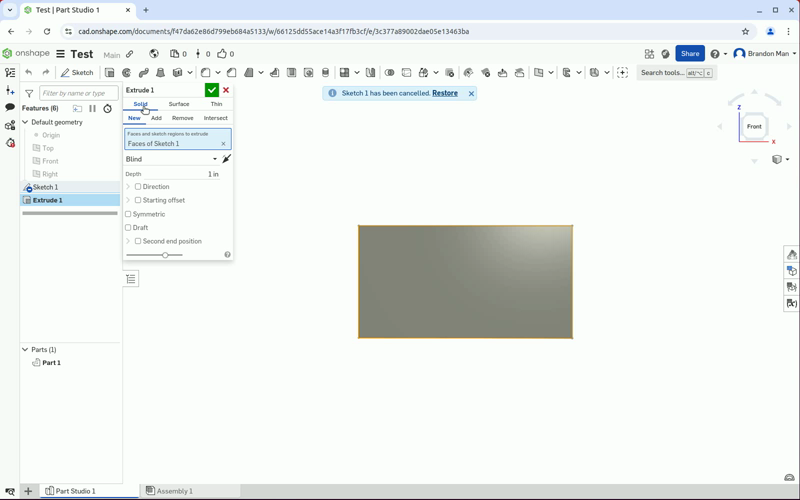
click(143, 106)
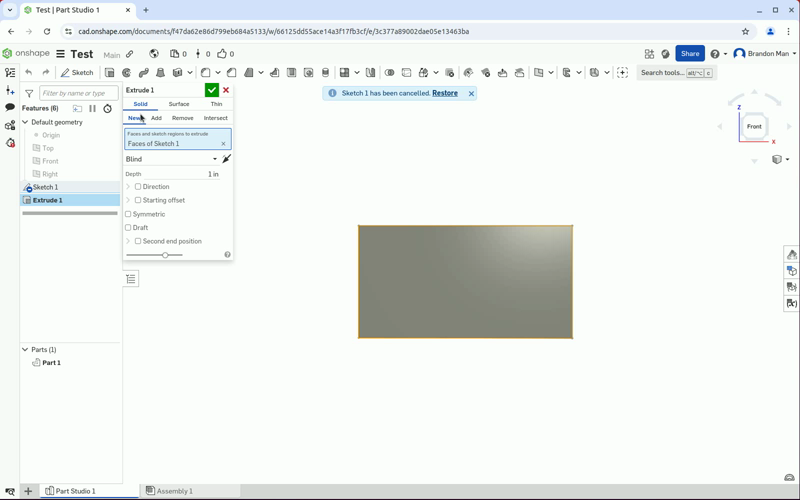
mouse_move(137, 120)
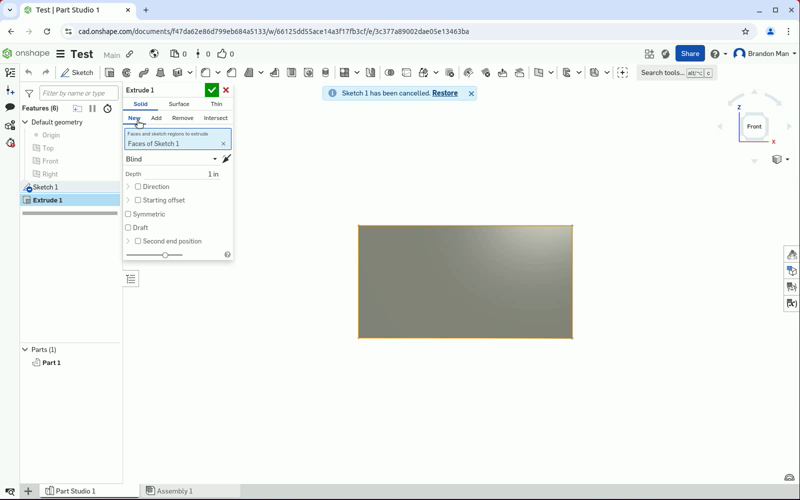
click(137, 120)
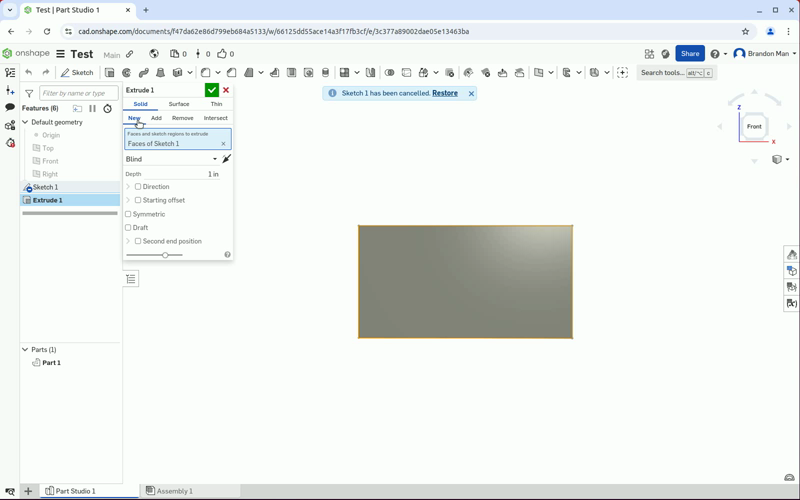
key(tab, 4)
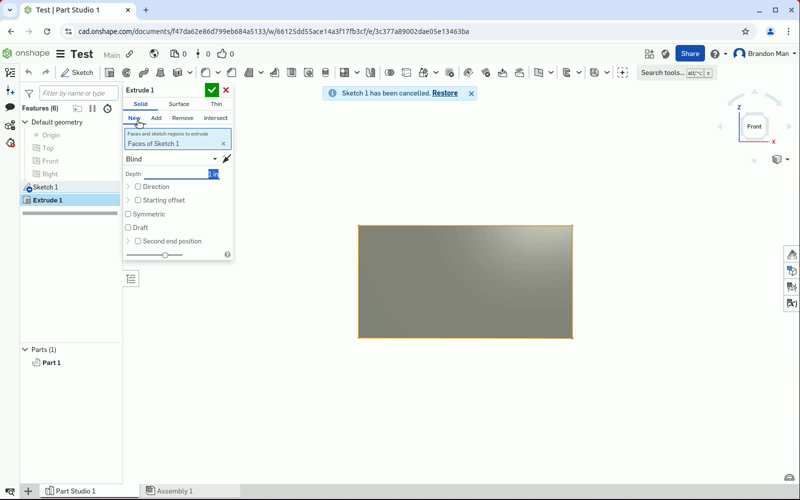
text(5.777)
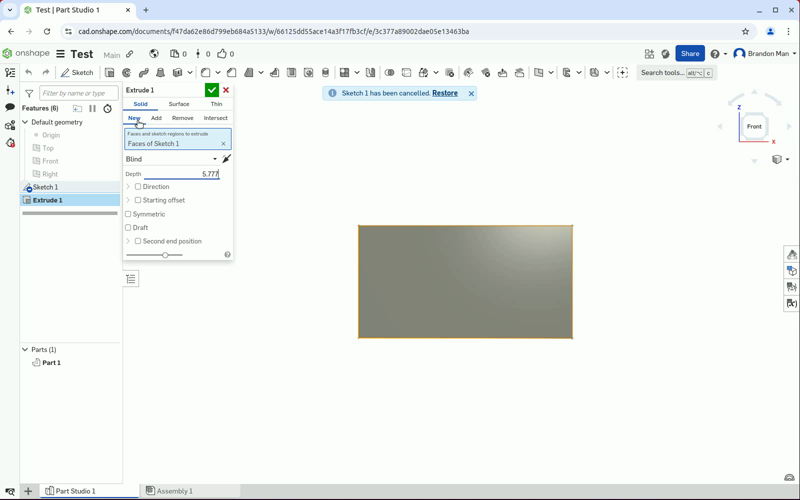
key(enter)
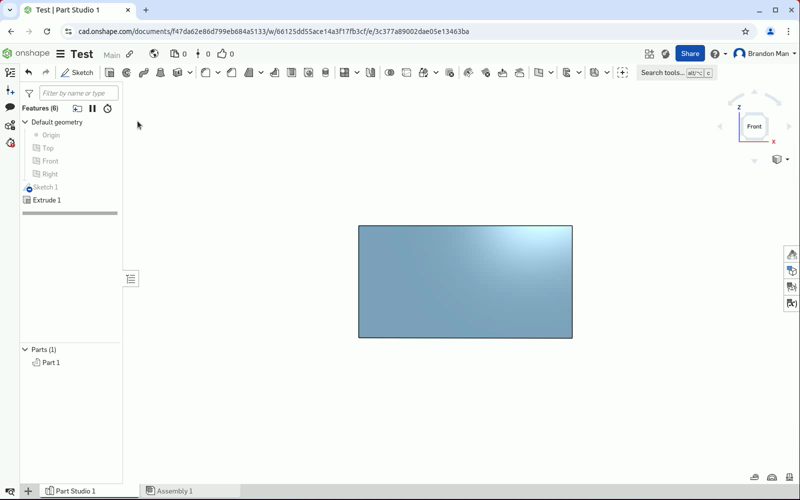
key(shift+h)
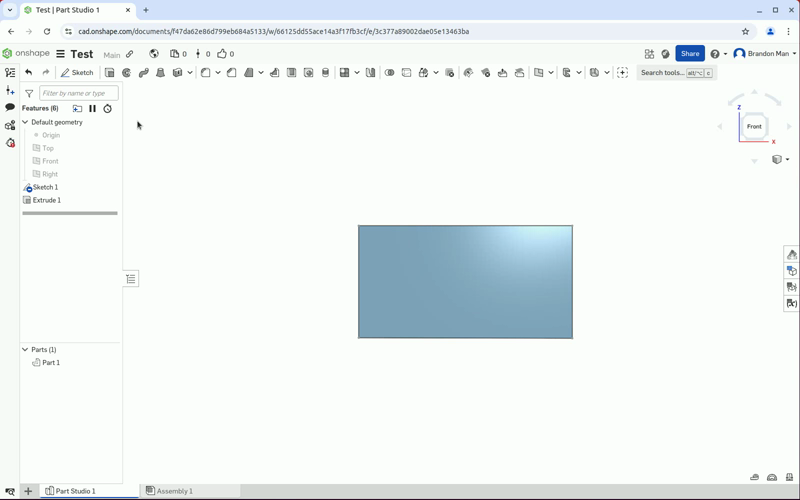
key(shift+h)
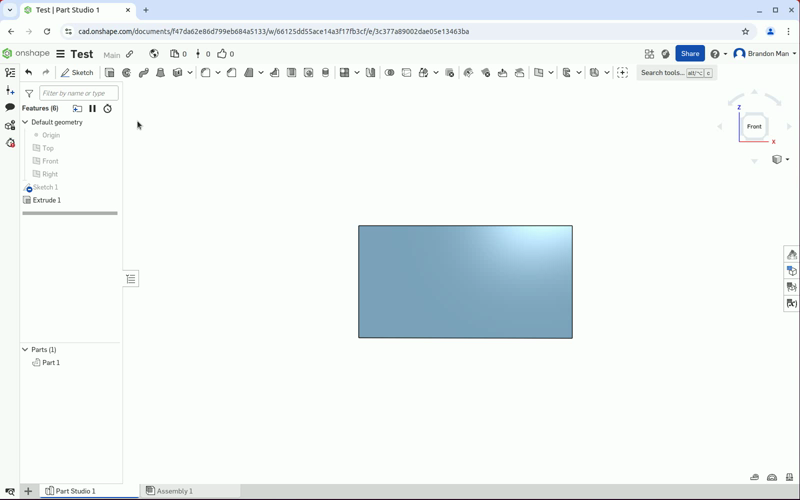
mouse_move(73, 189)
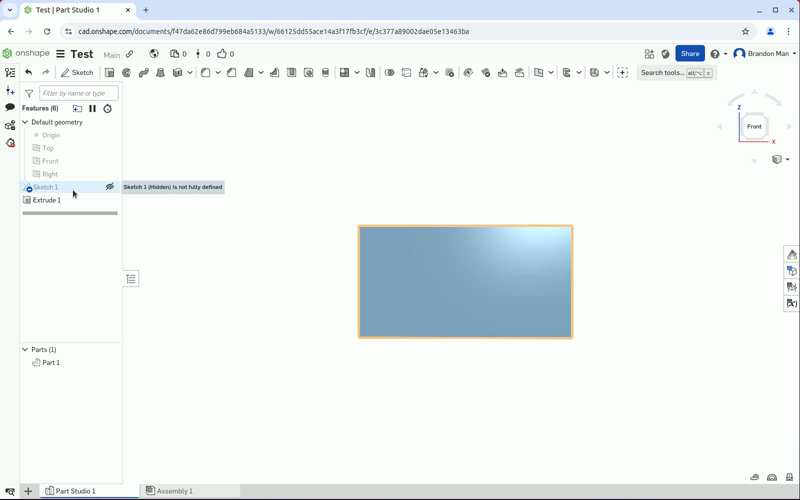
click(73, 189)
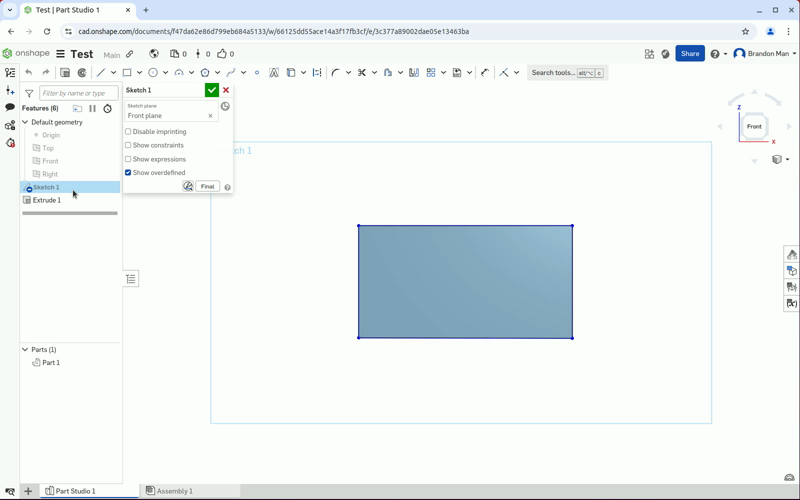
mouse_move(229, 92)
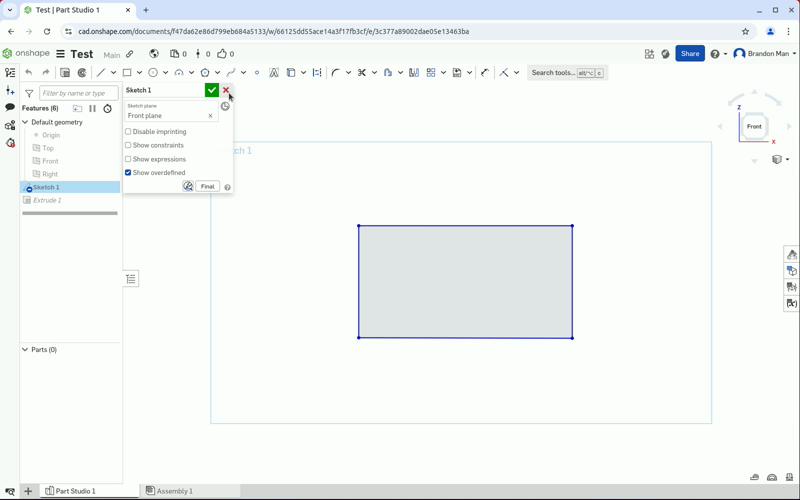
click(229, 92)
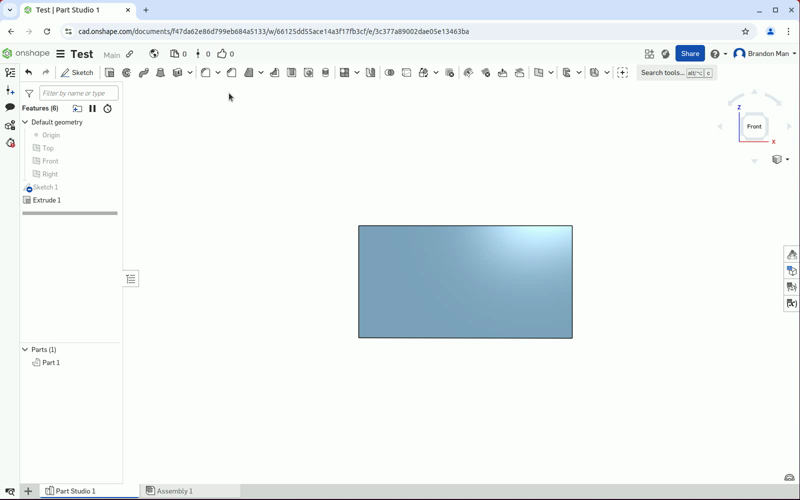
mouse_move(541, 75)
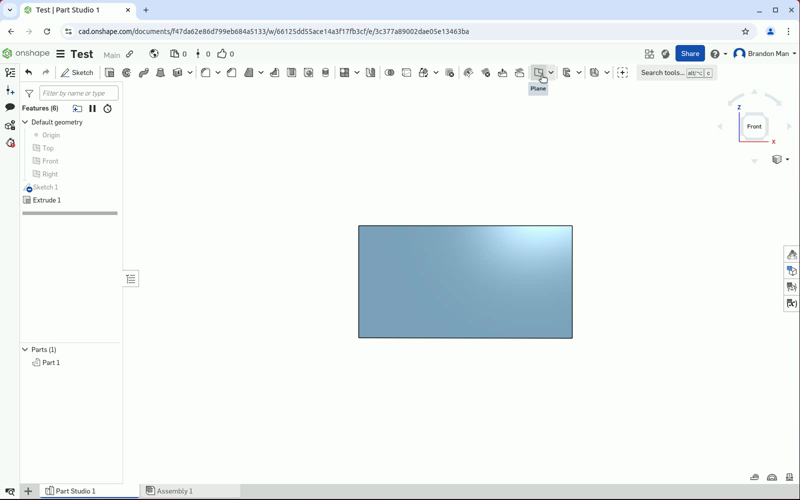
click(541, 75)
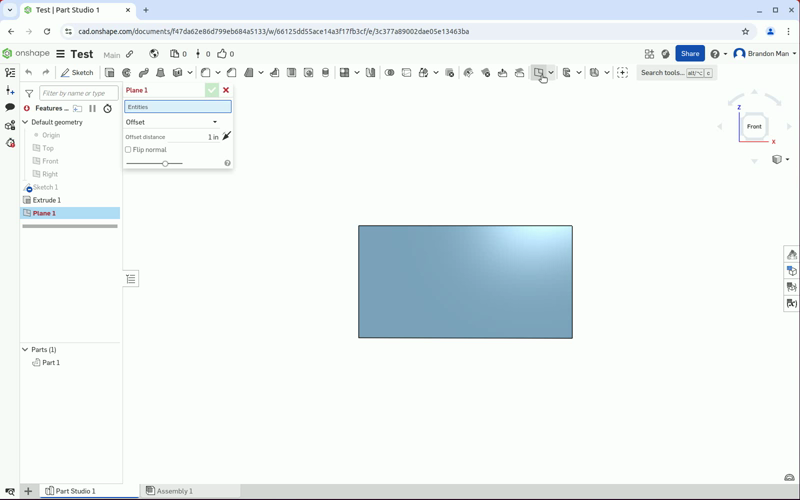
mouse_move(73, 163)
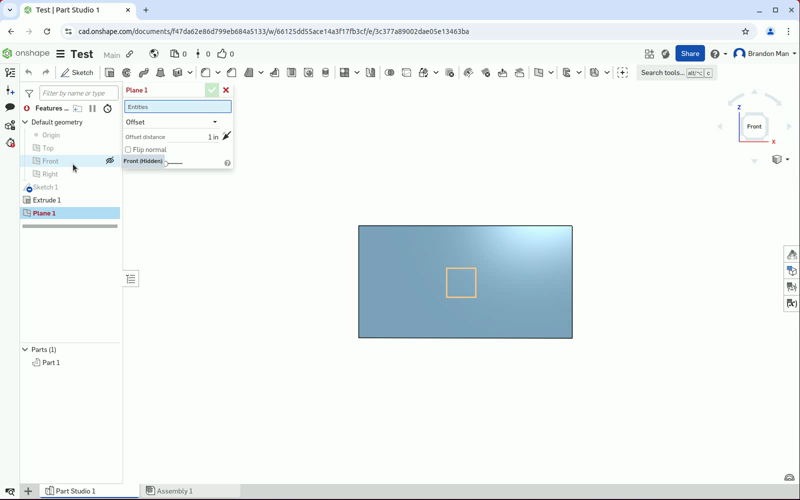
click(73, 163)
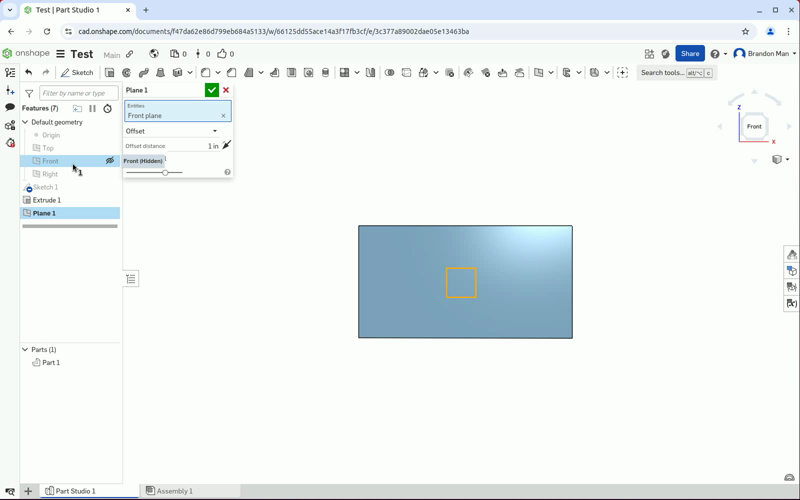
key(tab, 2)
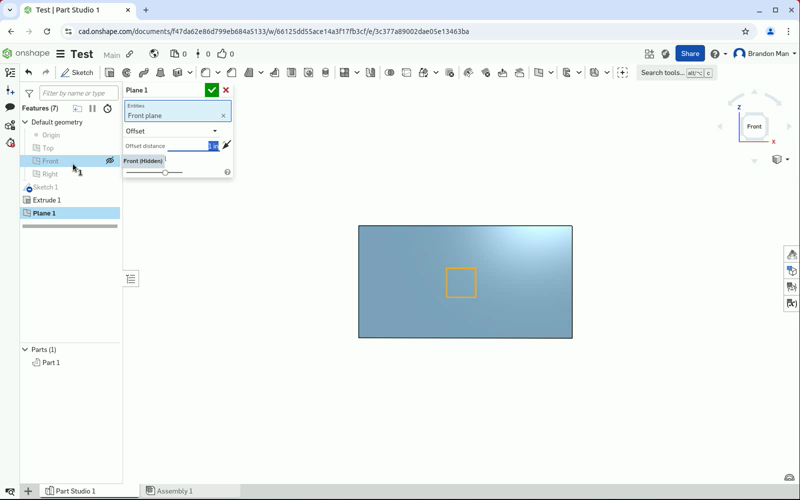
text(5.792)
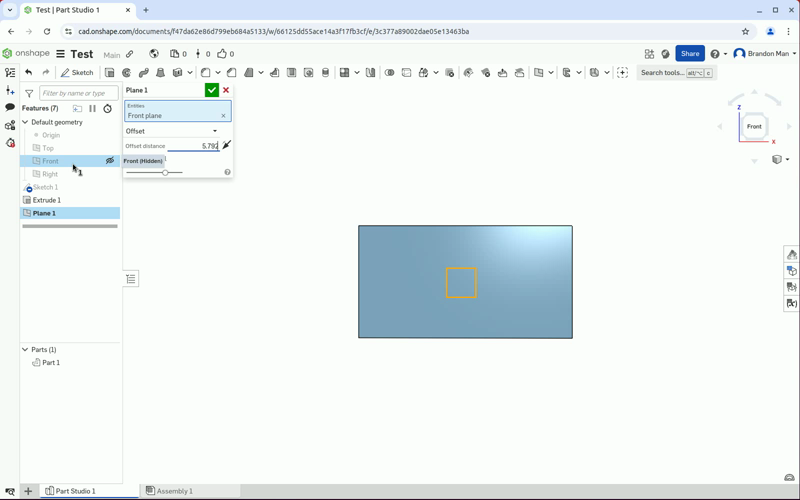
key(enter, 2)
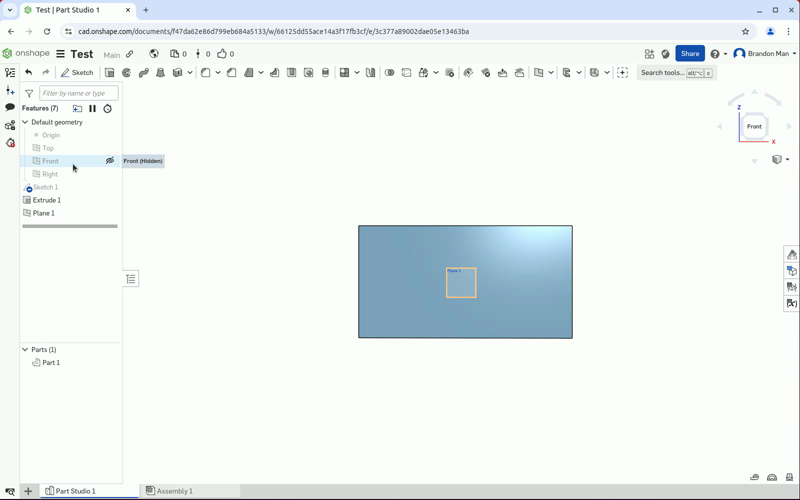
key(shift+s)
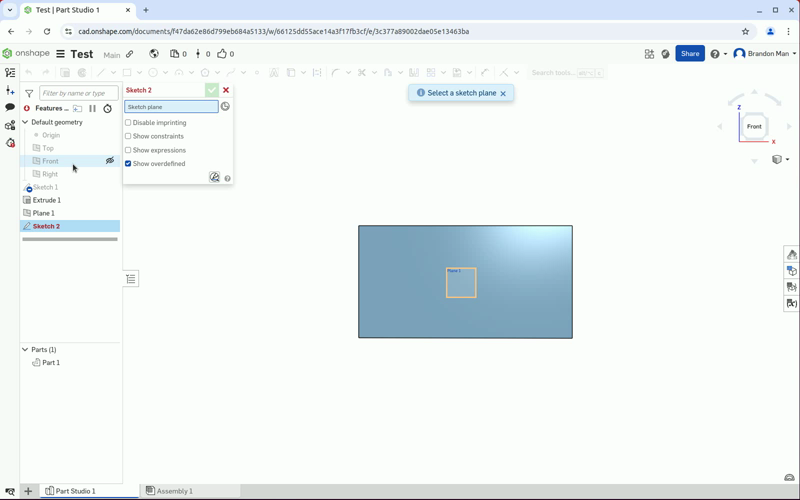
mouse_move(73, 215)
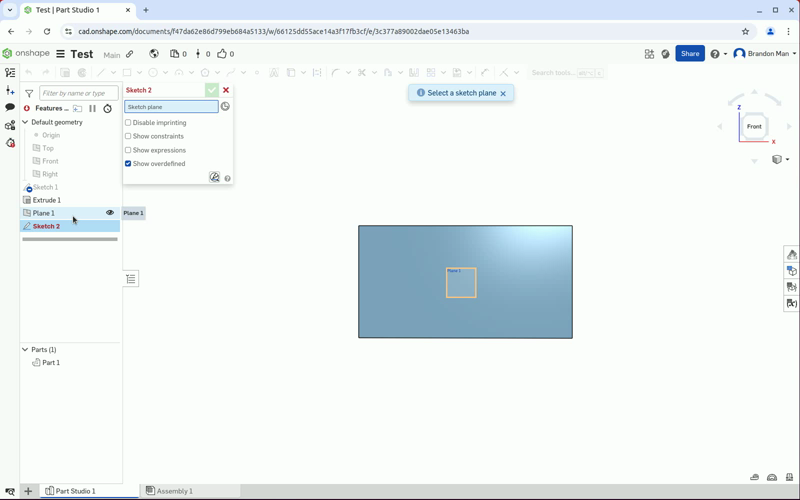
click(73, 215)
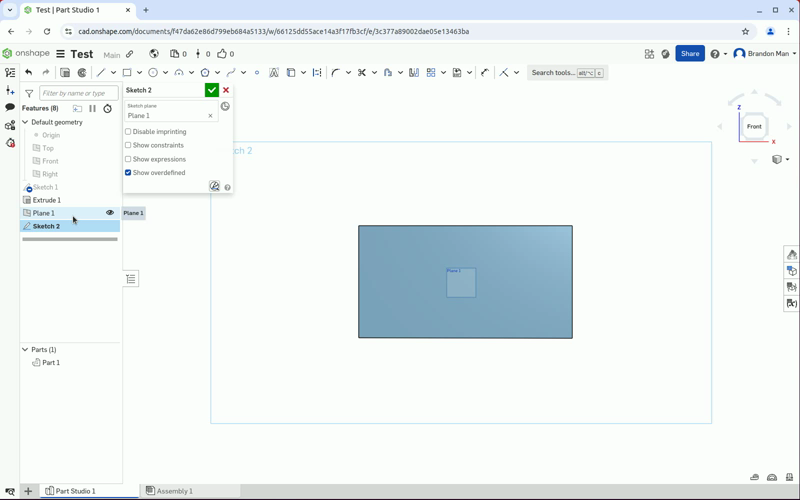
mouse_move(73, 352)
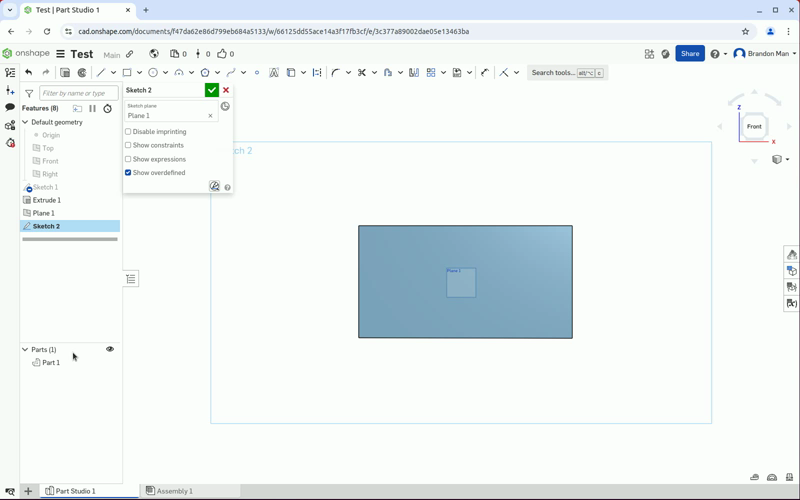
key(y)
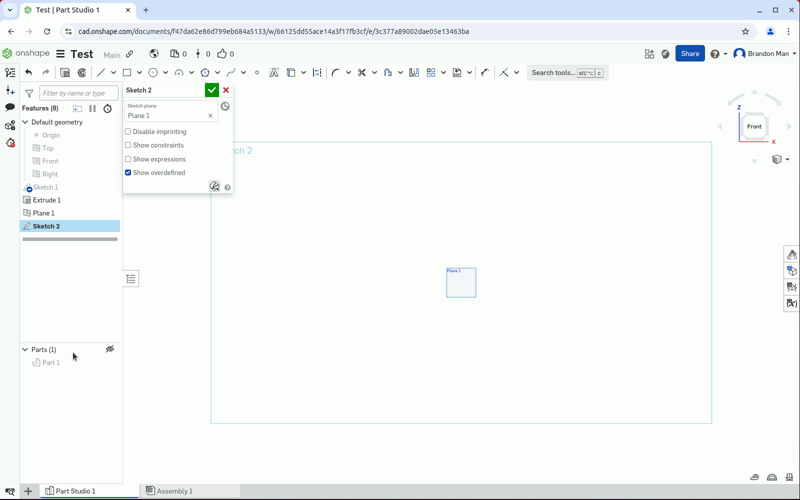
key(l)
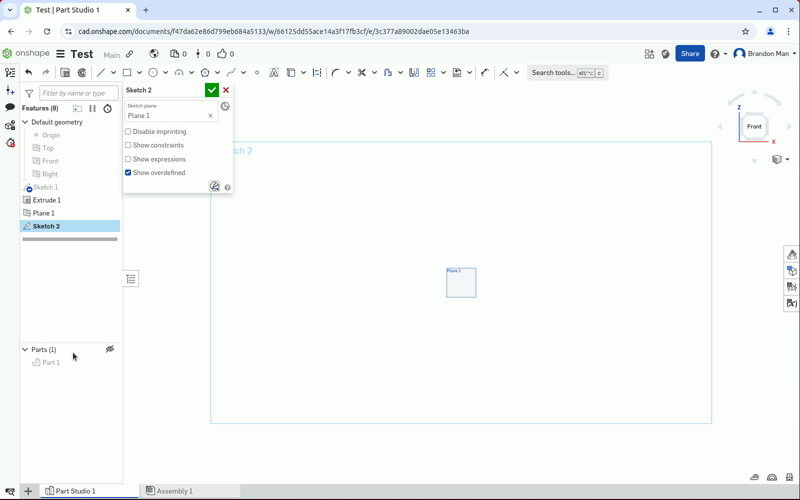
key_down(shift)
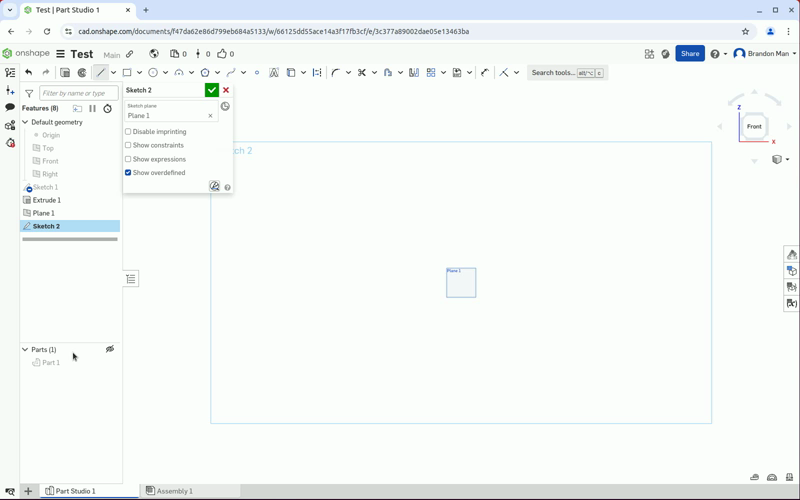
mouse_move(382, 299)
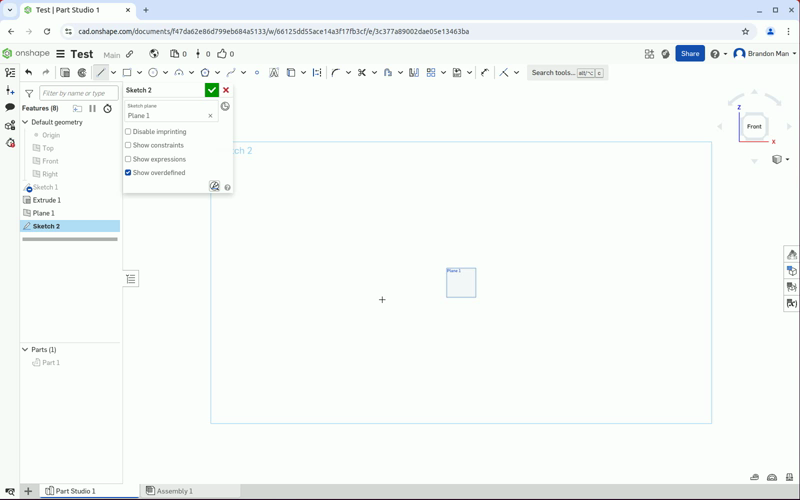
click(382, 299)
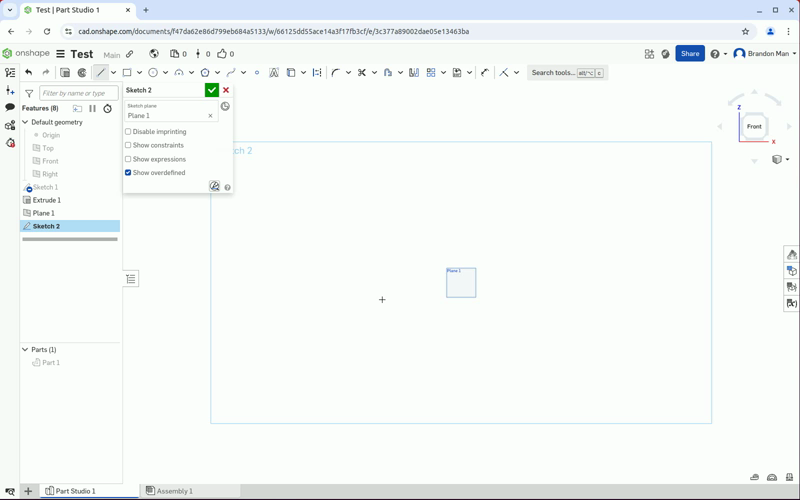
key_up(shift)
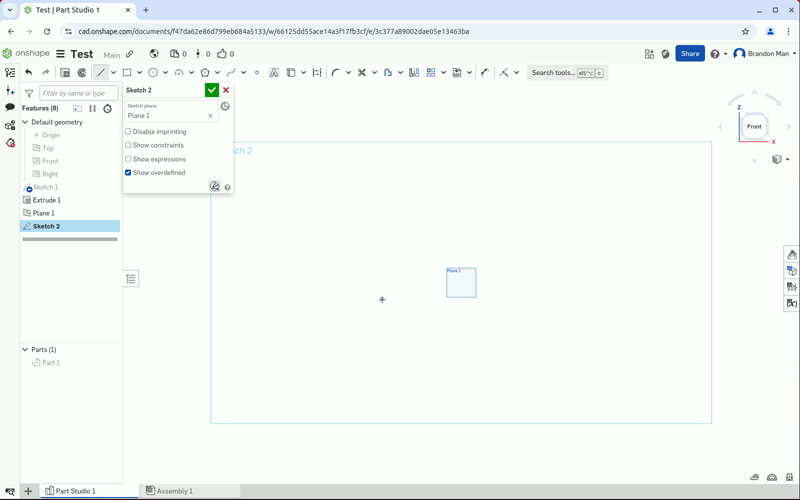
key_down(shift)
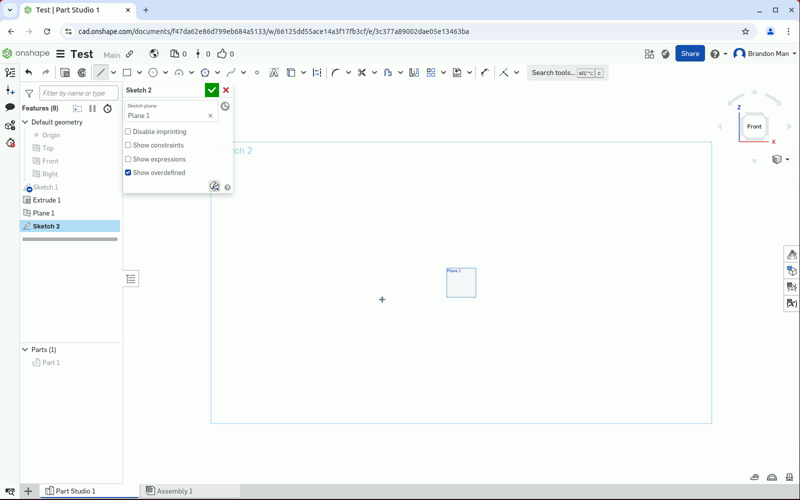
mouse_move(412, 299)
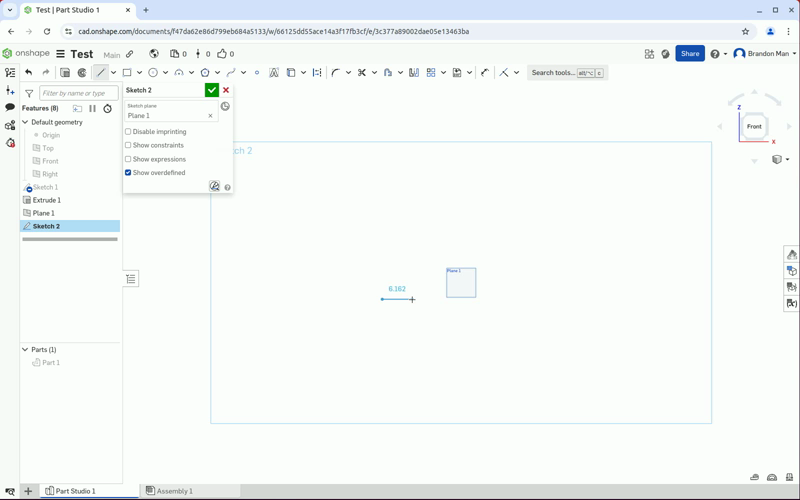
mouse_move(420, 299)
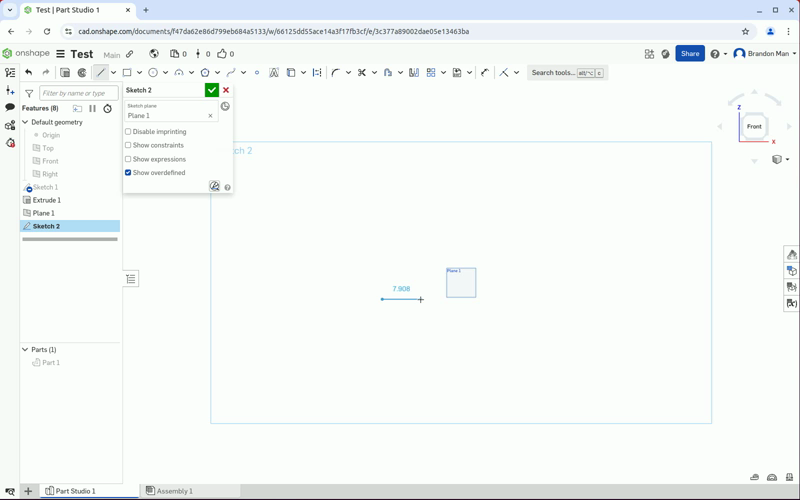
click(420, 299)
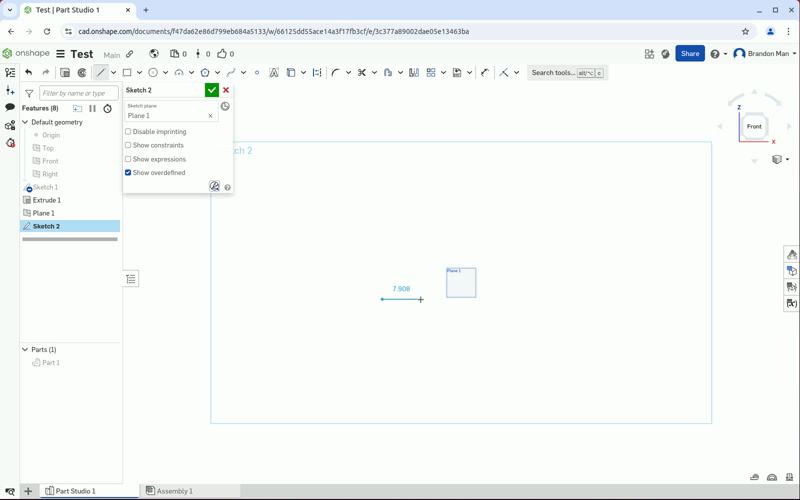
key_up(shift)
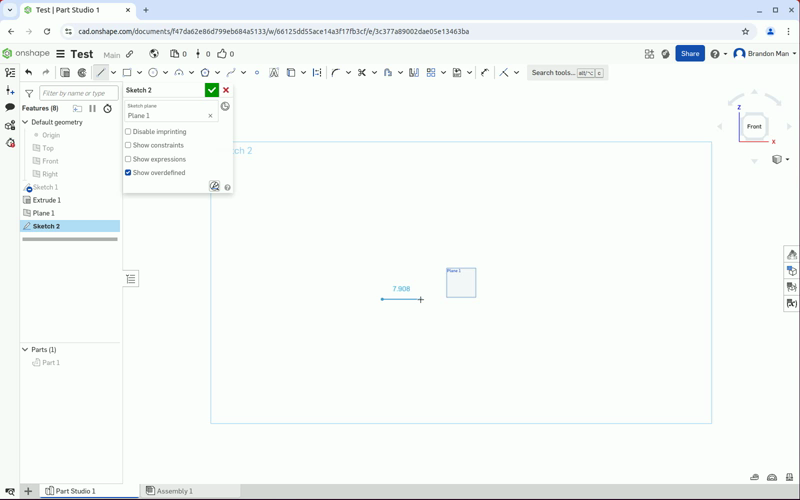
key_down(shift)
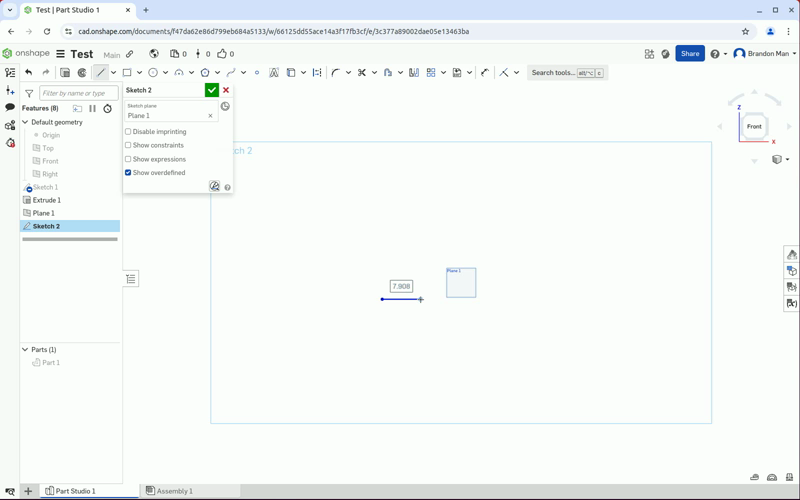
mouse_move(450, 299)
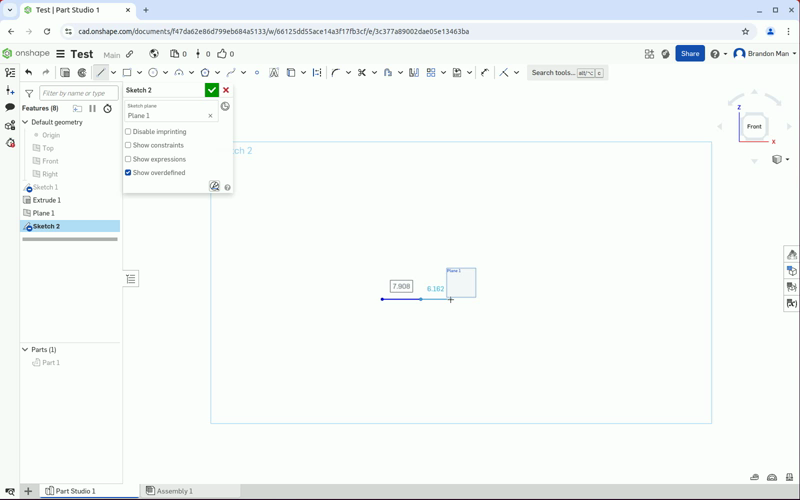
mouse_move(420, 261)
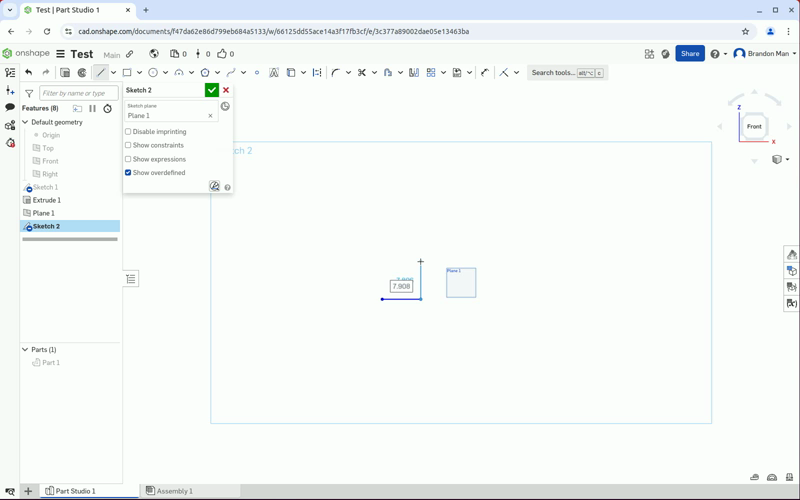
click(420, 261)
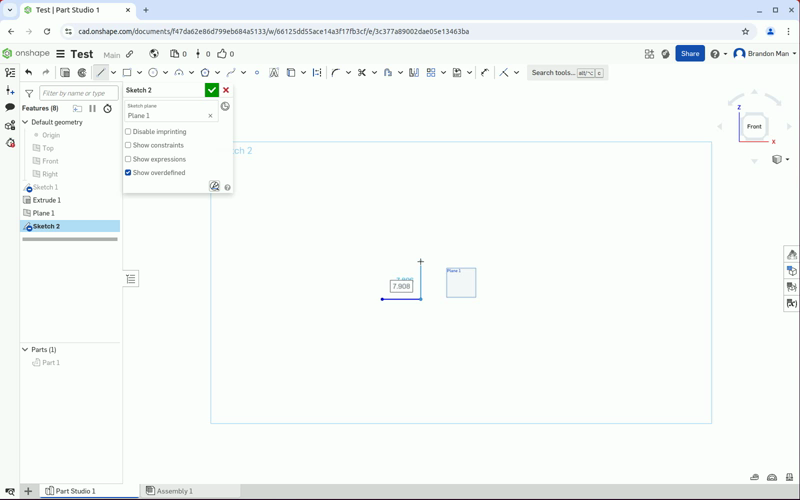
key_up(shift)
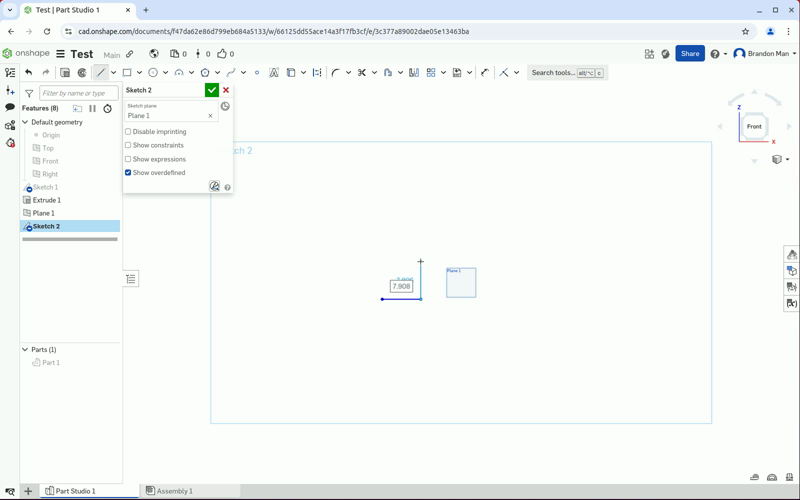
key_down(shift)
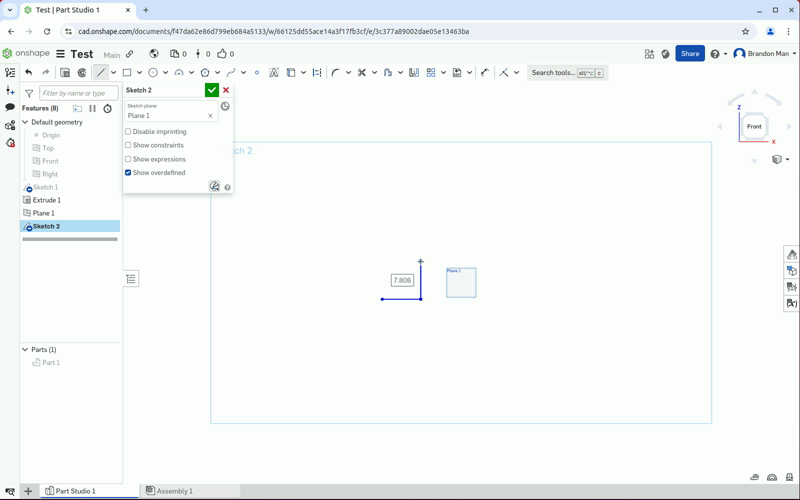
mouse_move(450, 261)
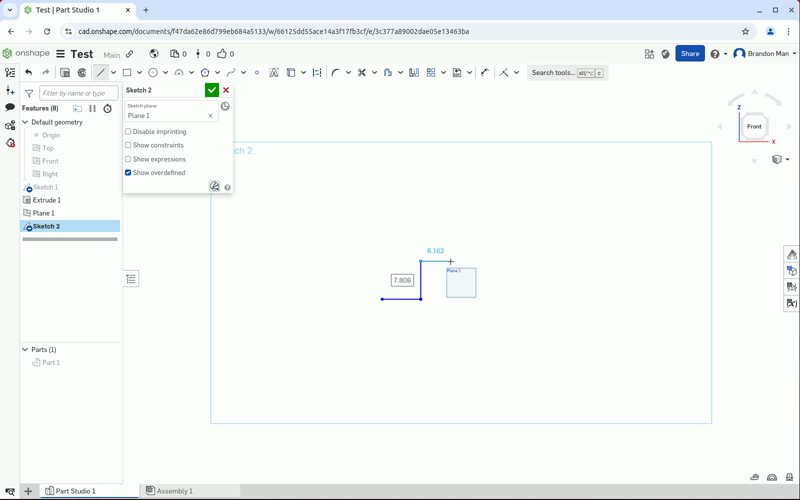
mouse_move(382, 261)
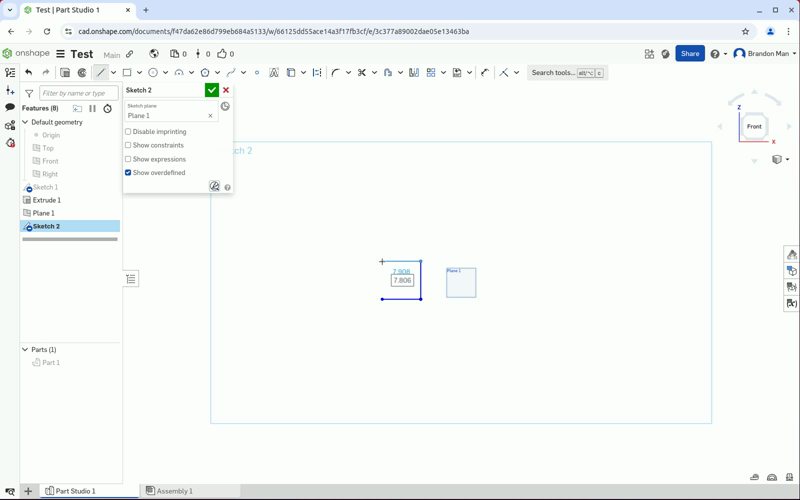
click(382, 261)
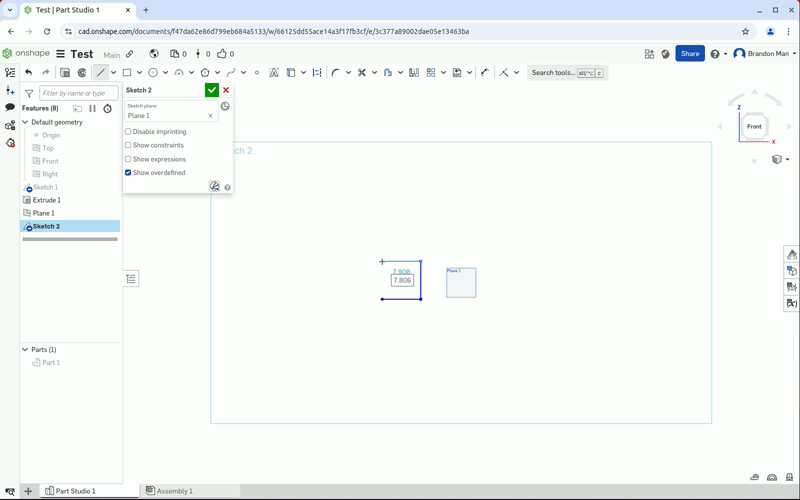
key_up(shift)
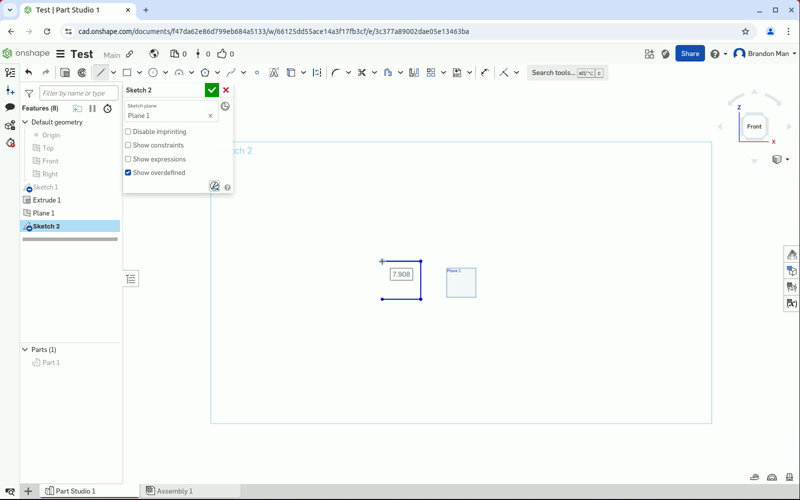
mouse_move(412, 261)
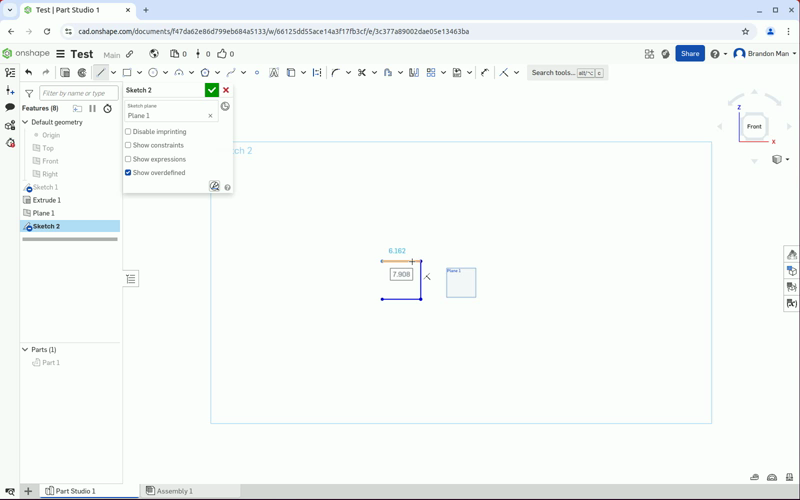
key_down(shift)
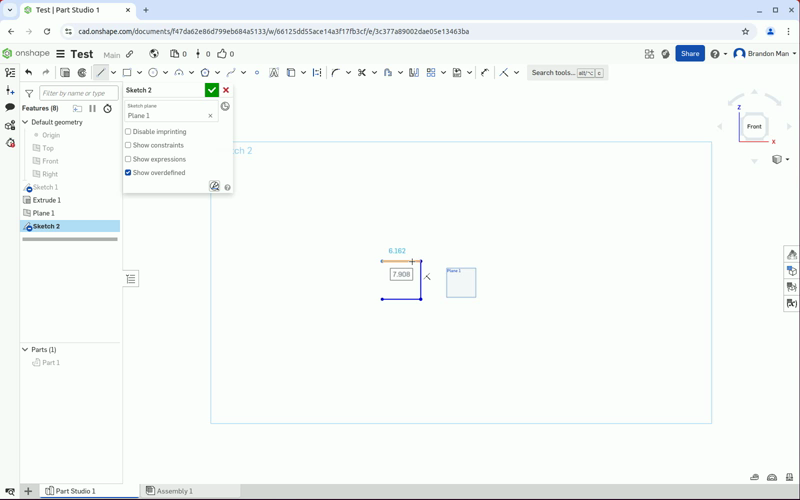
mouse_move(382, 299)
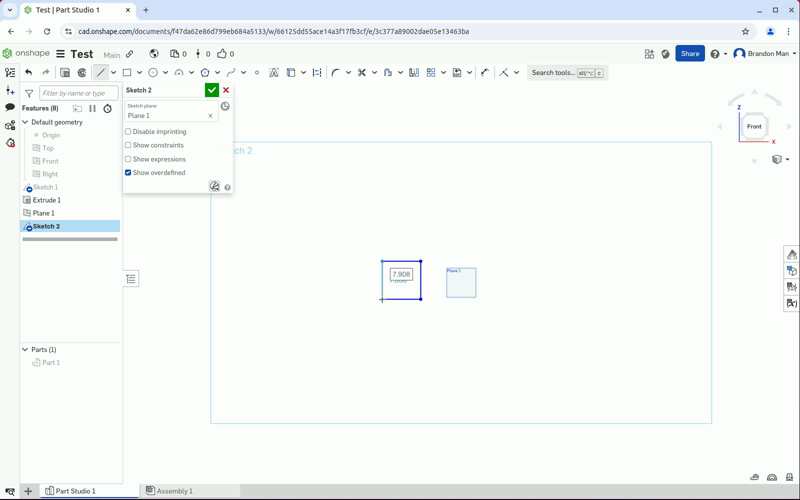
key_up(shift)
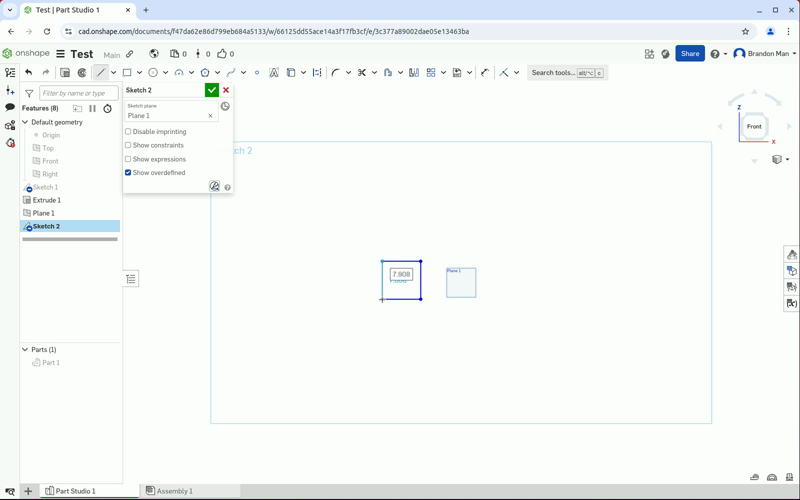
click(382, 299)
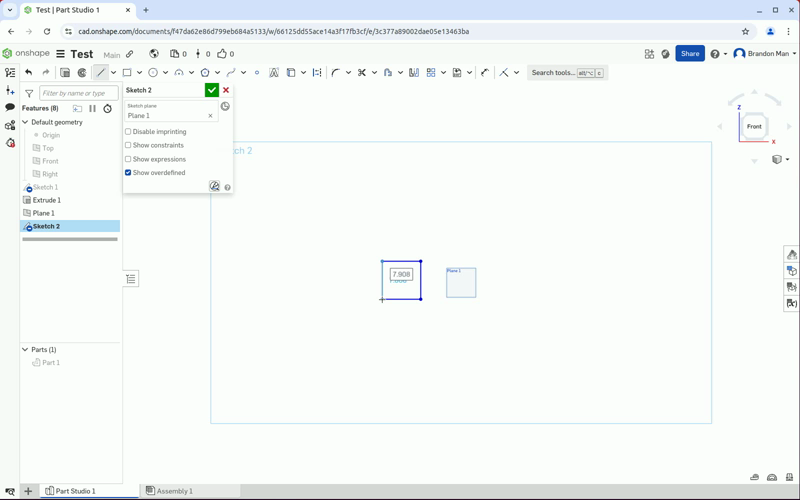
key(esc)
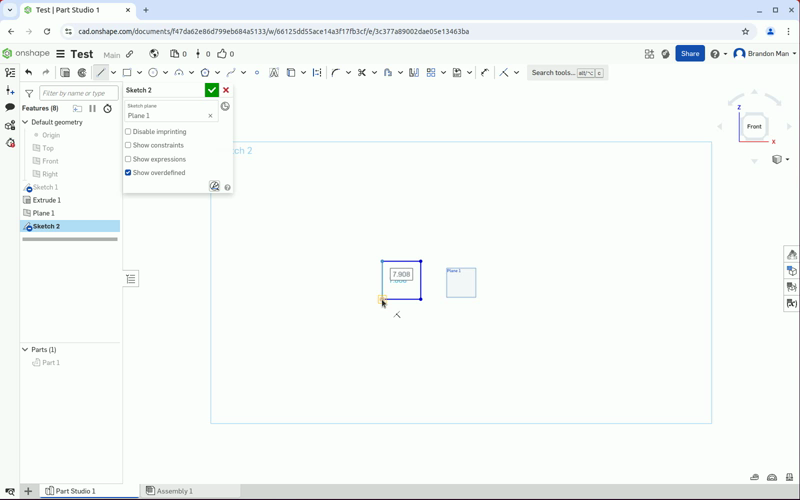
mouse_move(408, 282)
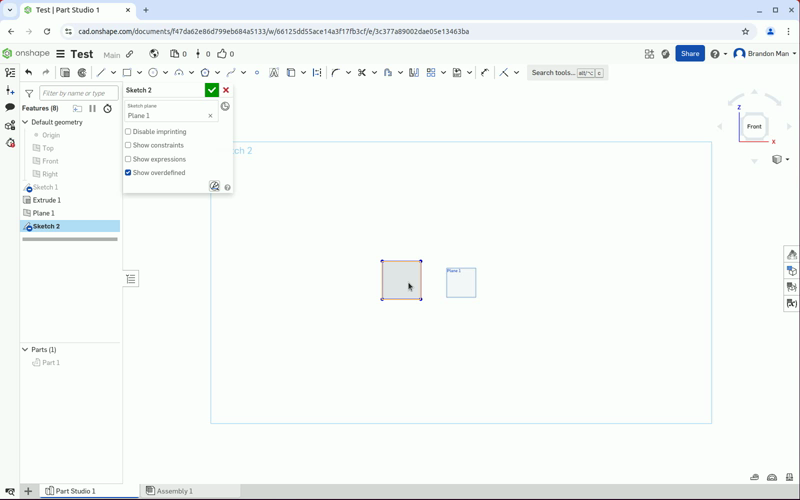
scroll(6)
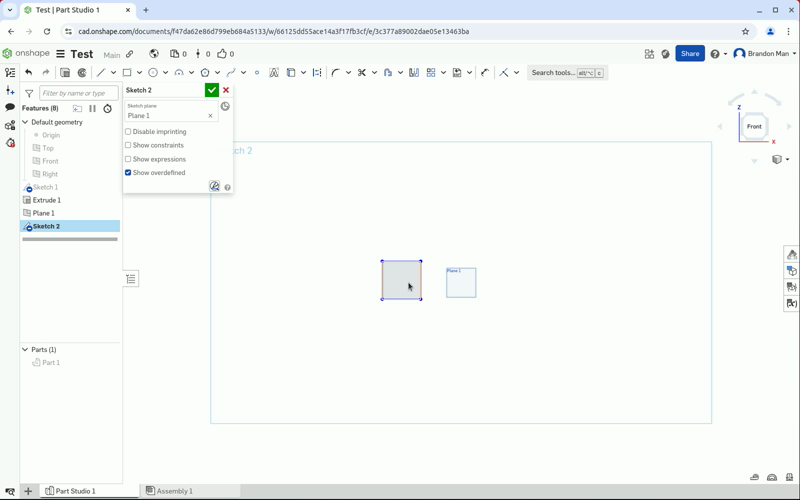
scroll(6)
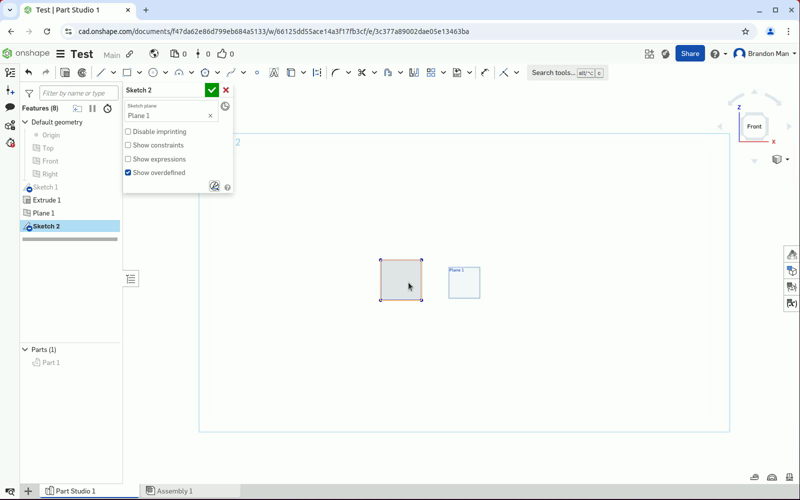
scroll(6)
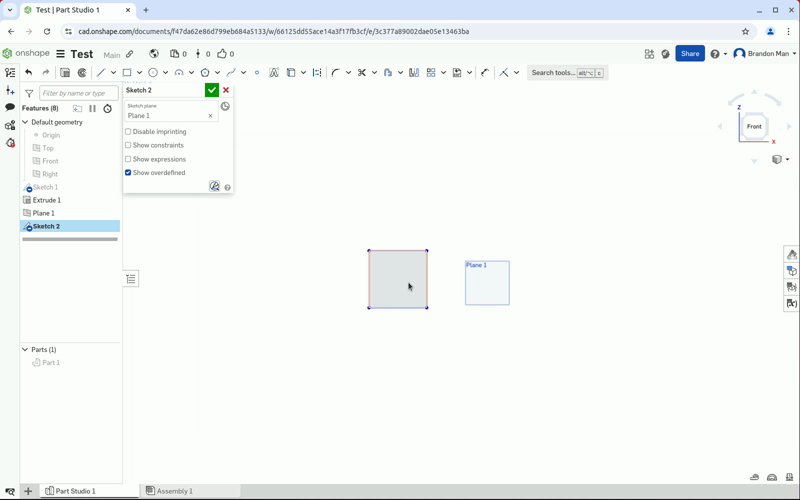
scroll(6)
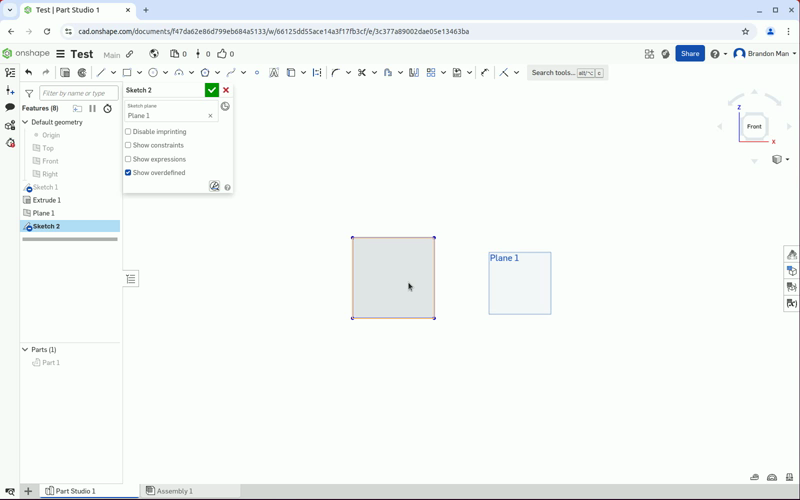
scroll(6)
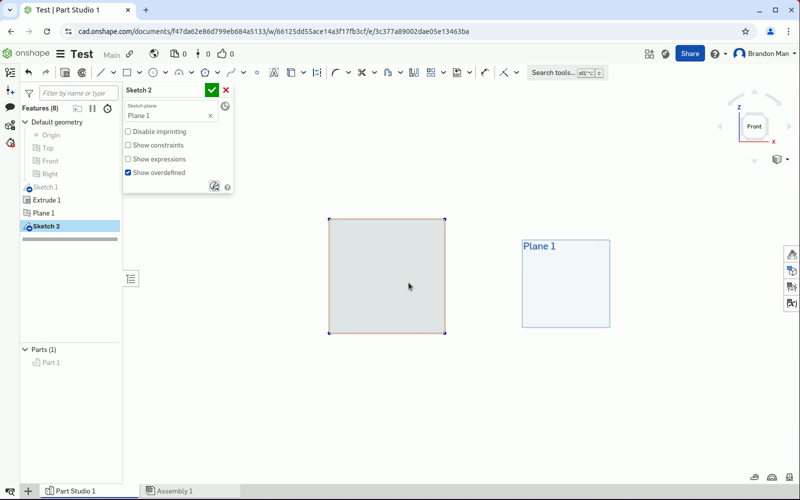
scroll(6)
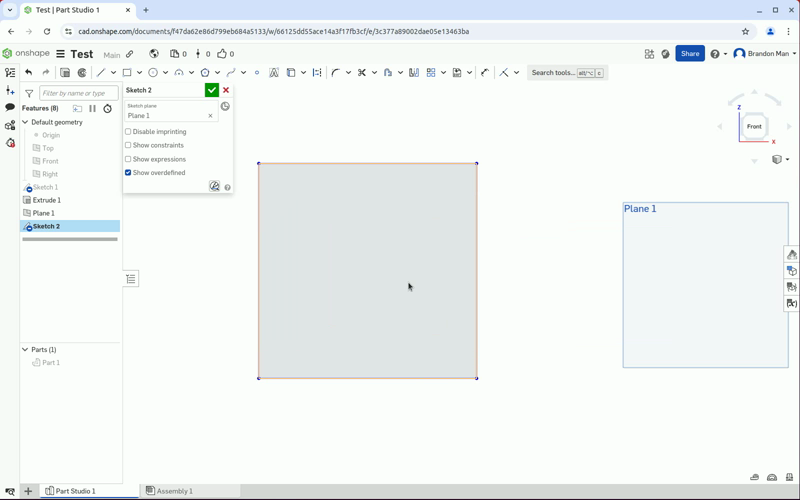
scroll(6)
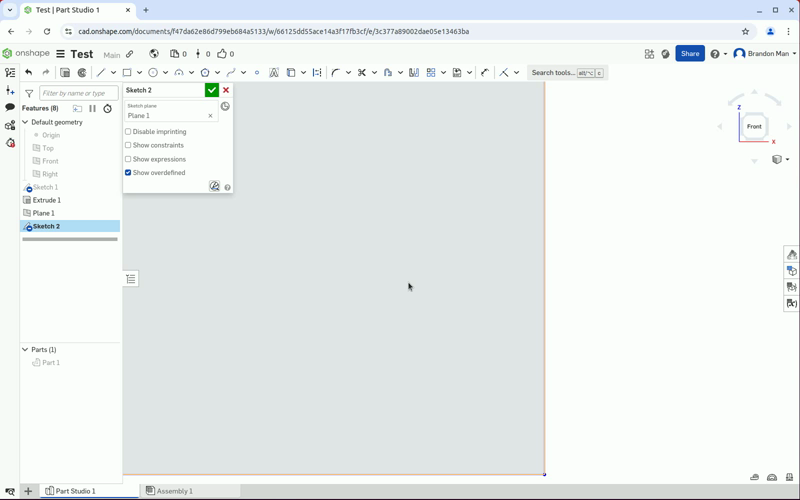
click(408, 282)
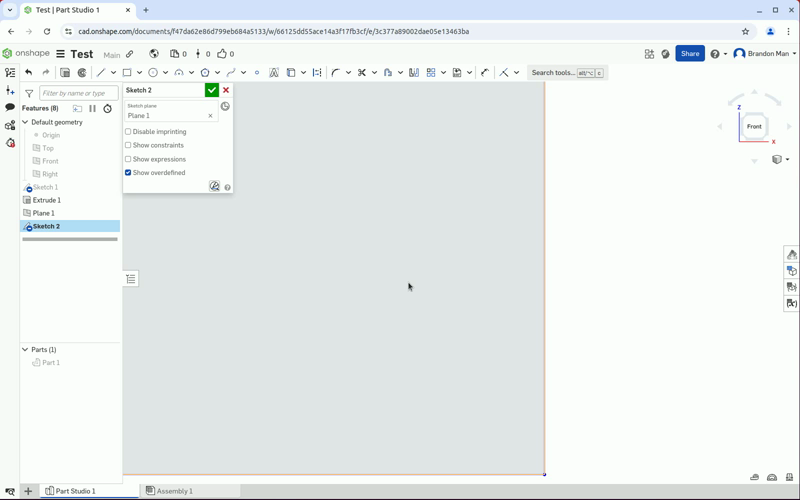
scroll(-6)
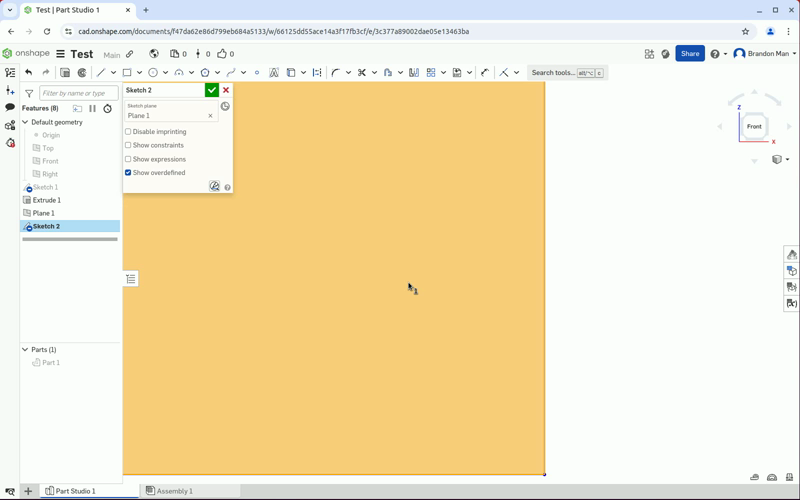
scroll(-6)
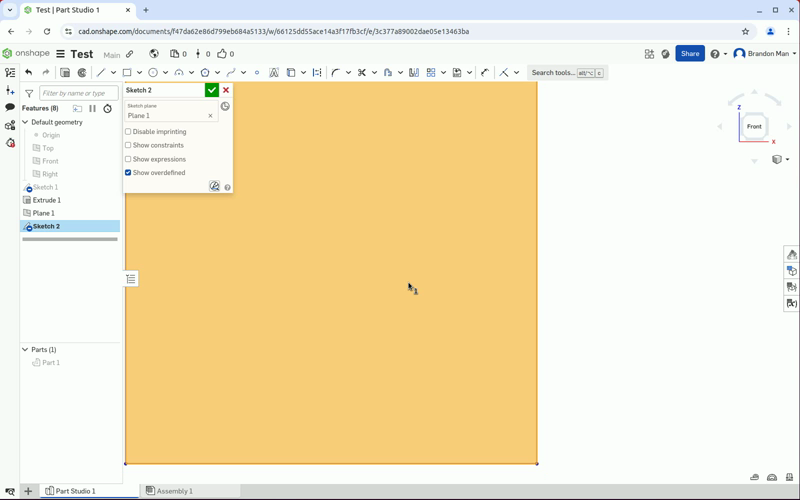
scroll(-6)
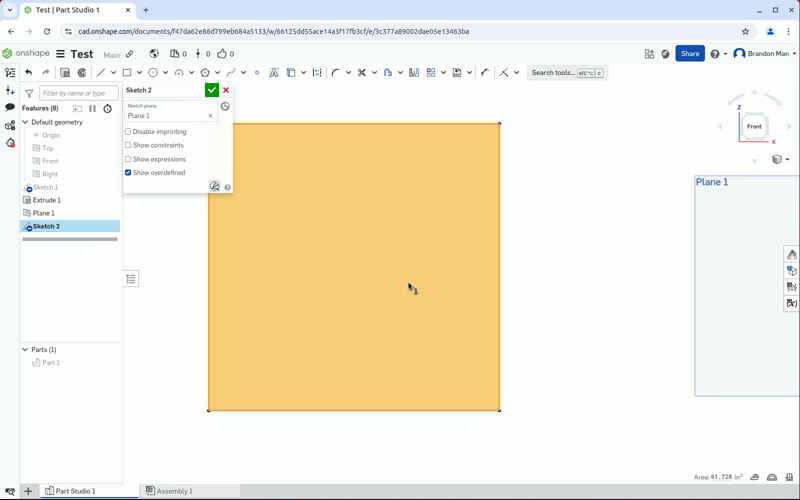
scroll(-6)
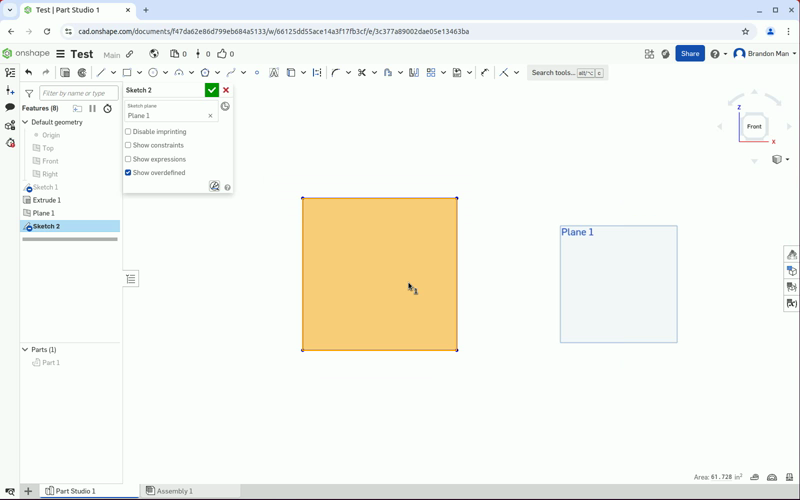
scroll(-6)
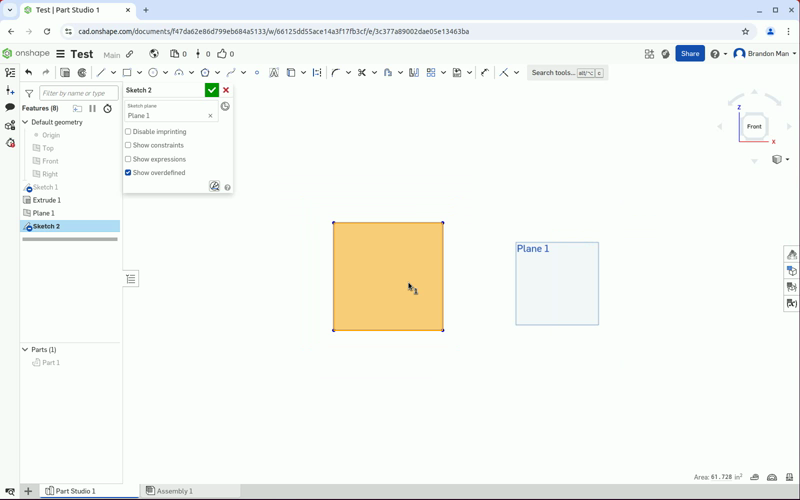
scroll(-6)
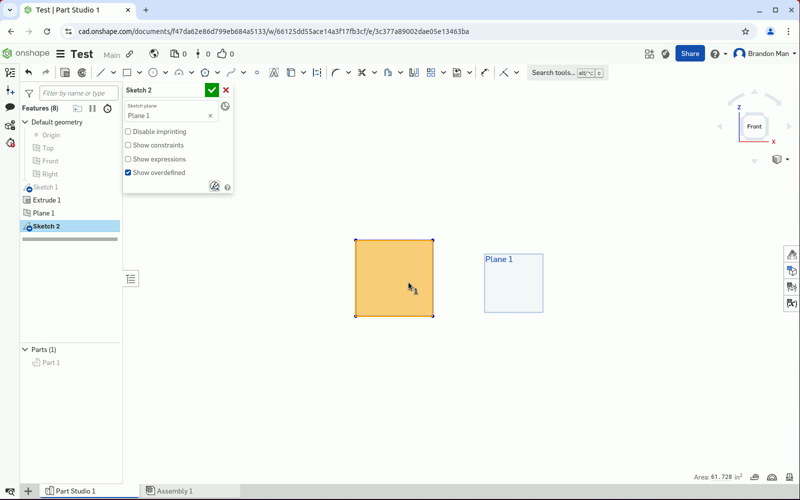
scroll(-6)
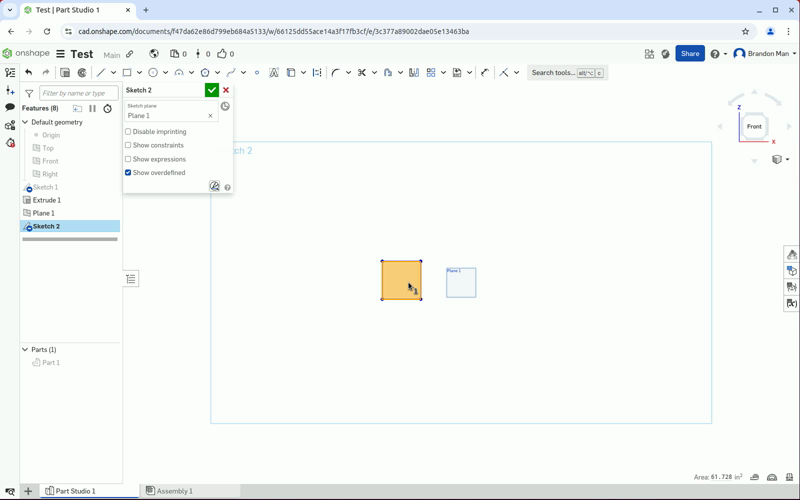
mouse_move(73, 352)
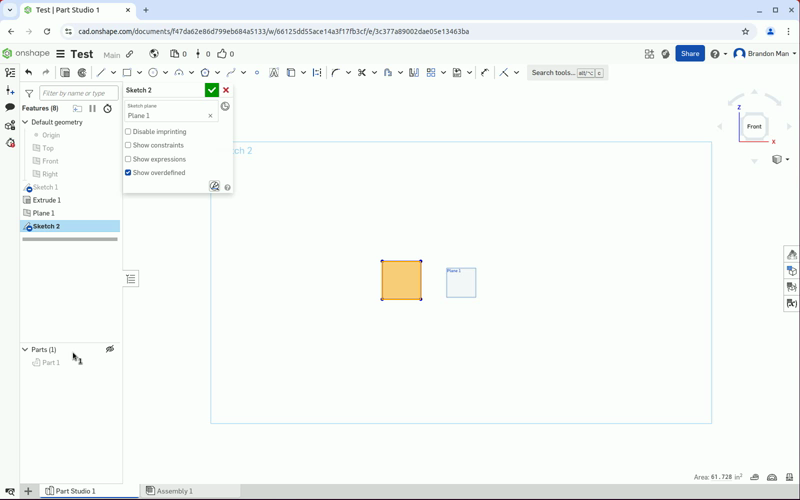
key(shift+y)
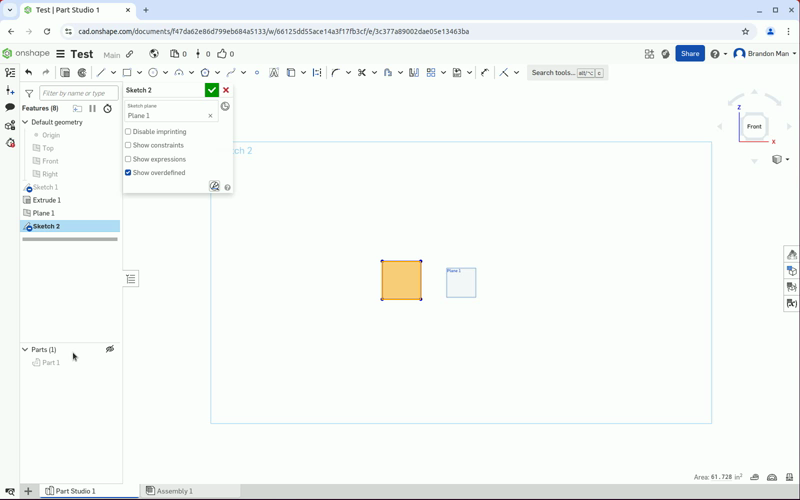
key(shift+e)
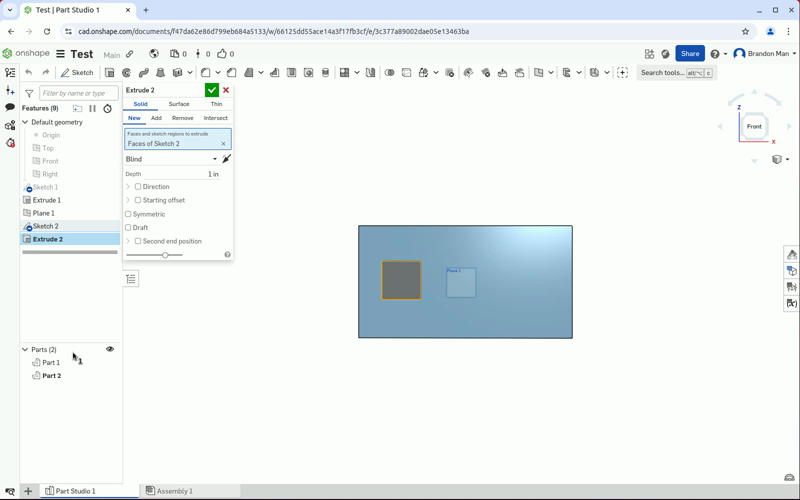
mouse_move(143, 106)
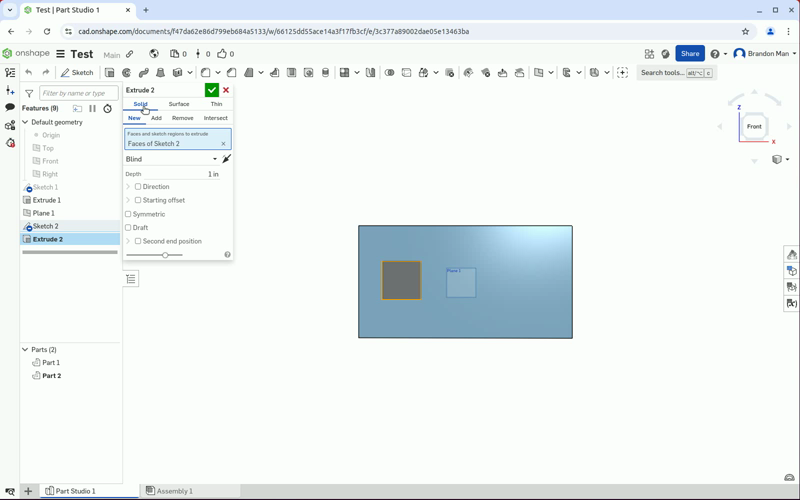
click(143, 106)
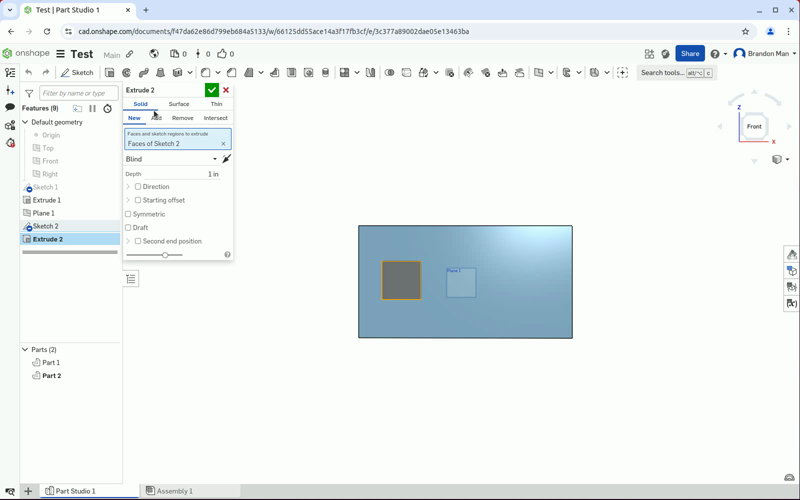
mouse_move(186, 120)
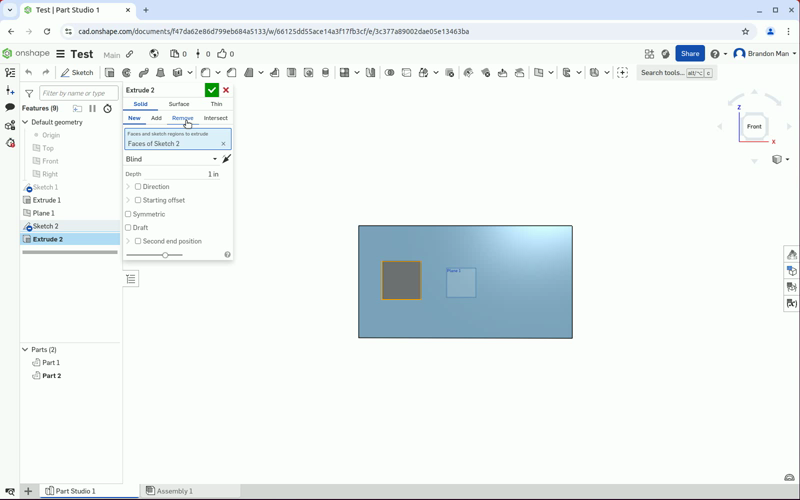
click(186, 120)
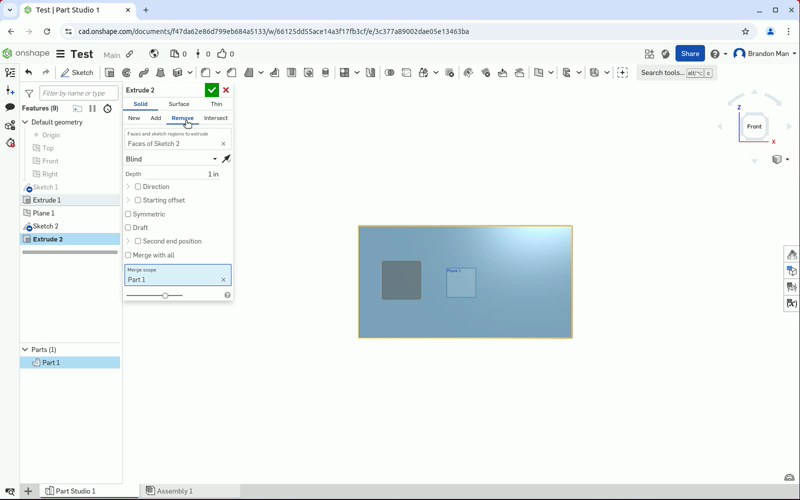
key(tab, 4)
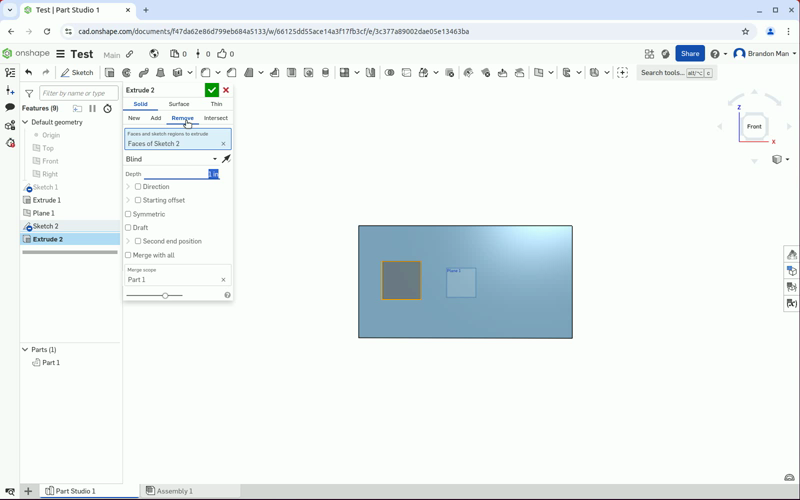
text(5.777)
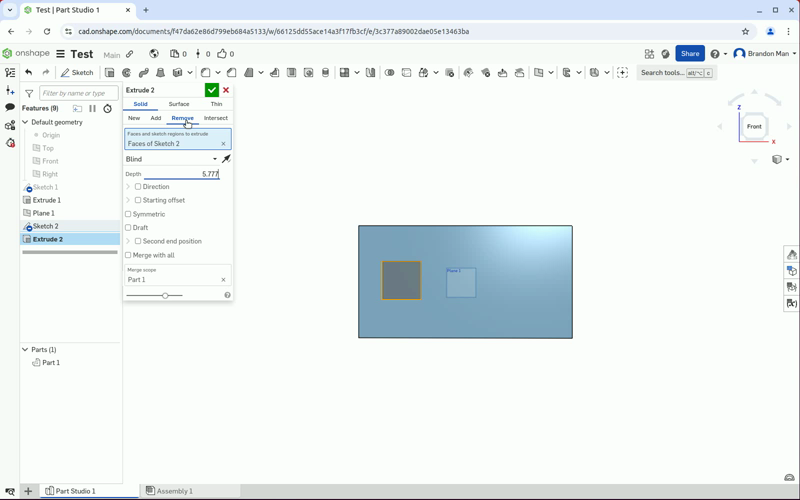
key(tab, 6)
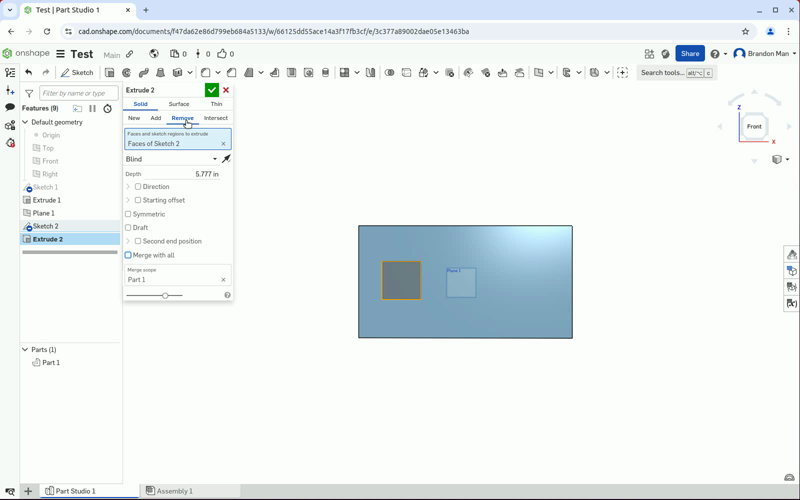
key(space)
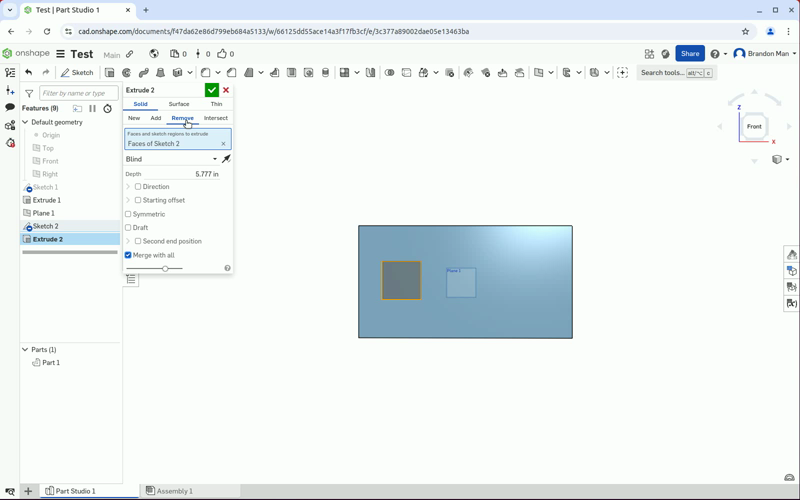
key(enter)
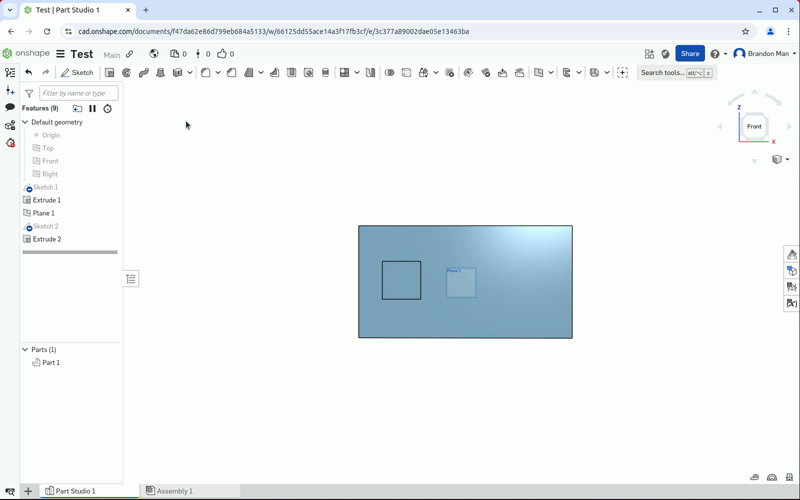
key(shift+h)
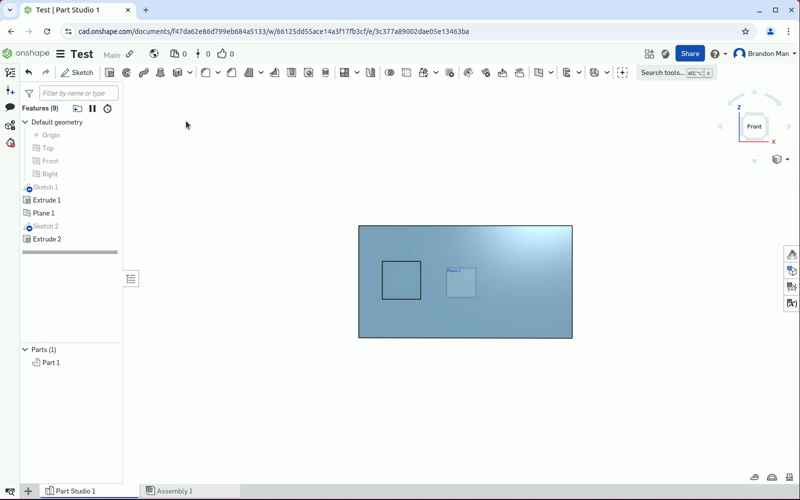
key(shift+h)
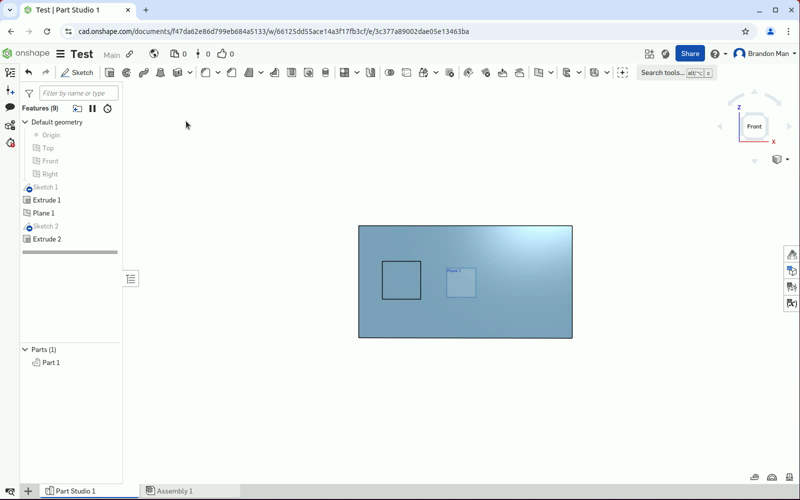
mouse_move(73, 189)
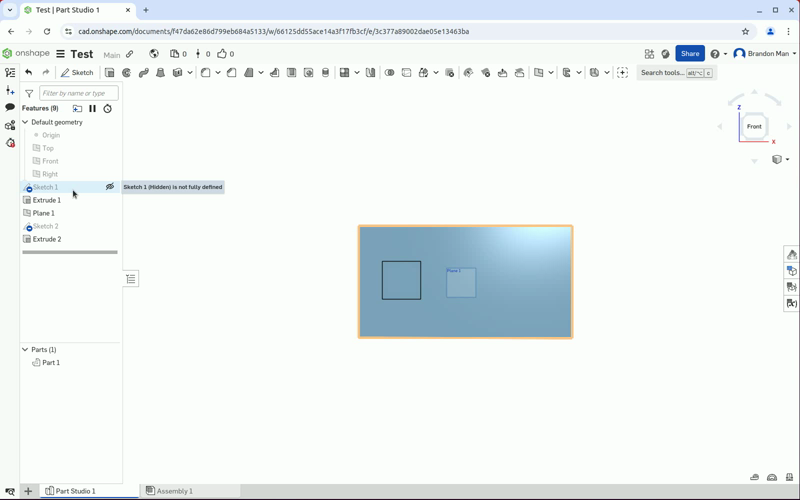
click(73, 189)
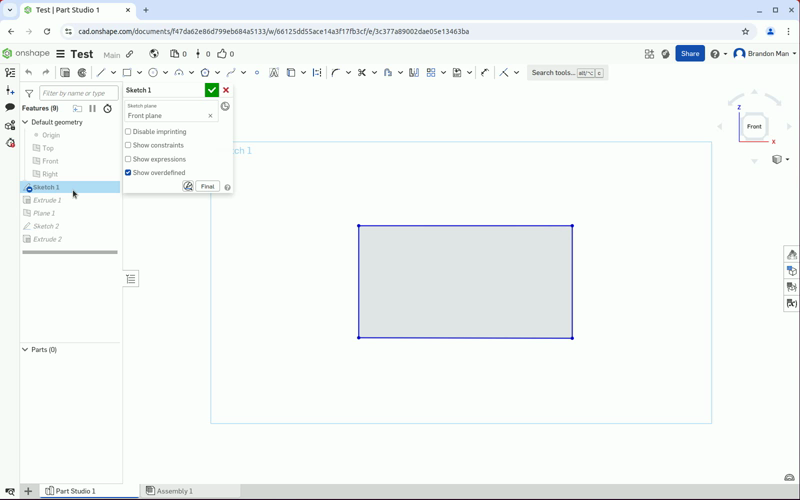
mouse_move(229, 92)
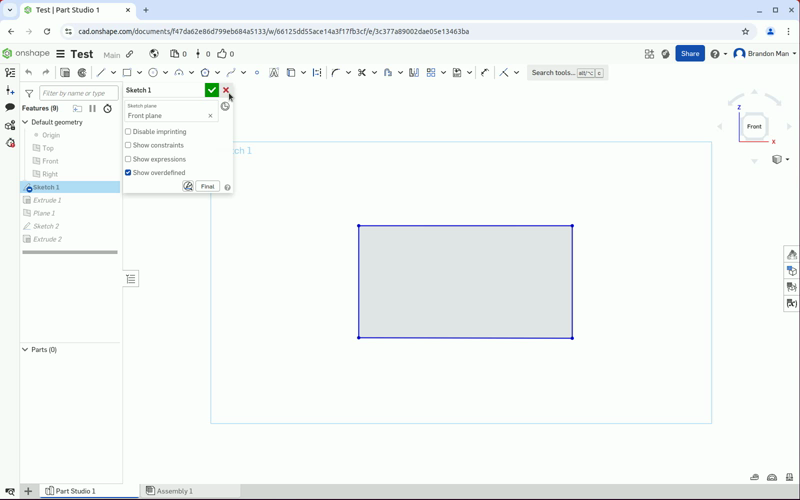
click(229, 92)
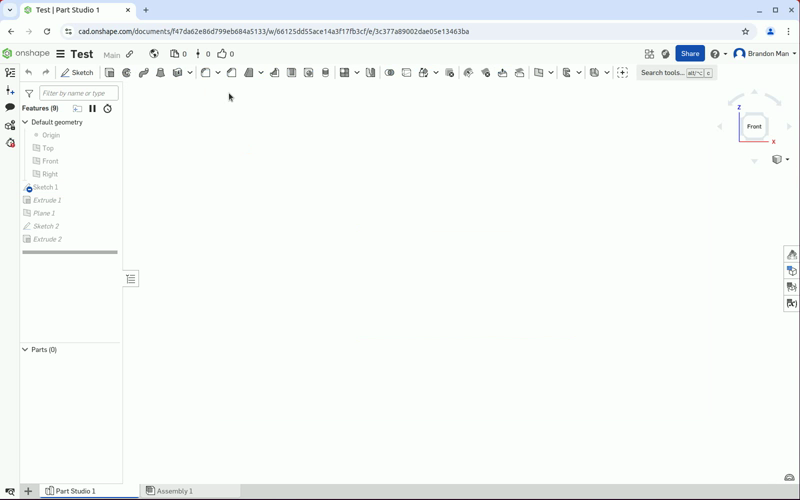
key(shift+s)
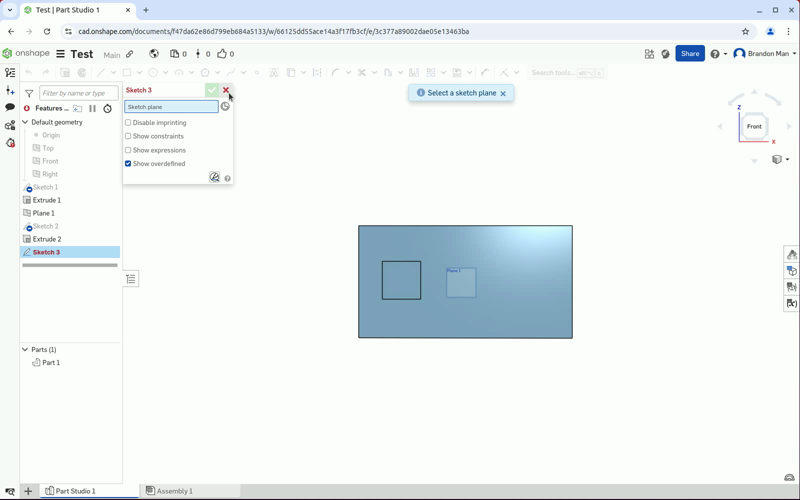
mouse_move(73, 215)
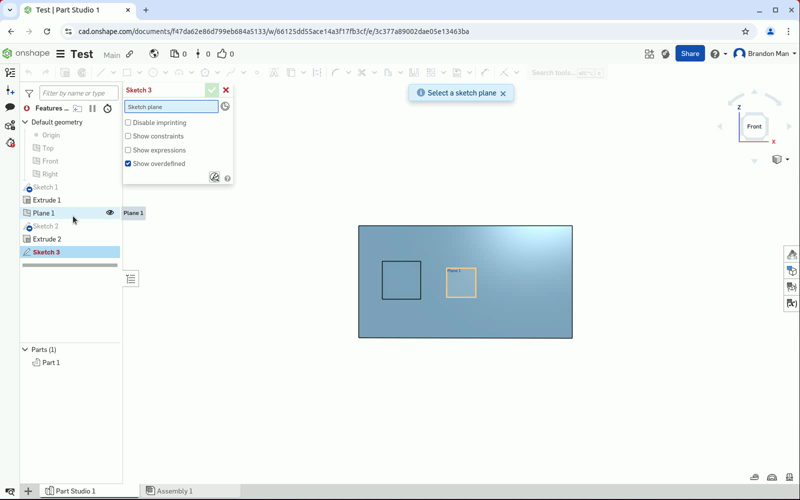
click(73, 215)
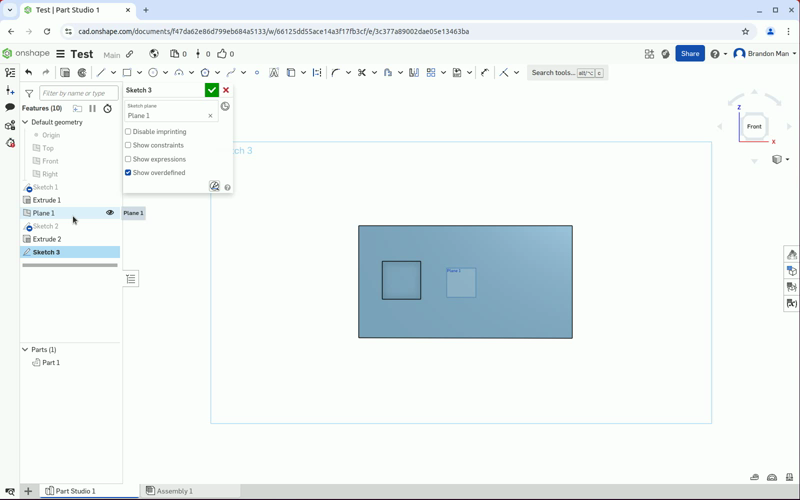
mouse_move(73, 352)
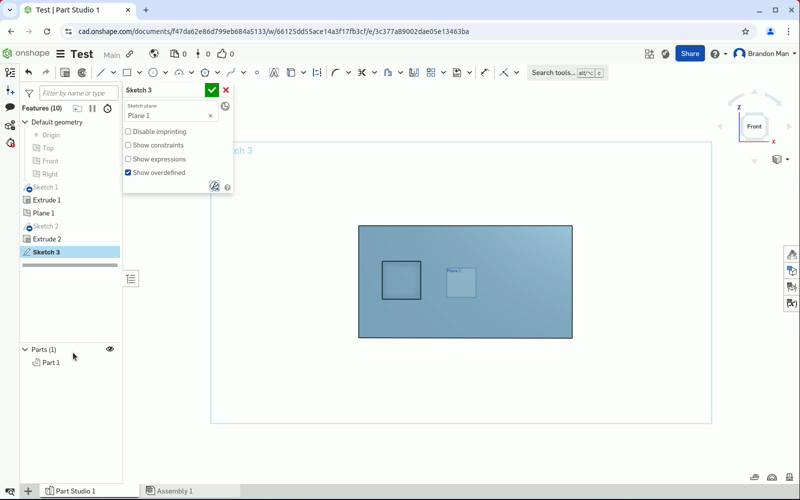
key(y)
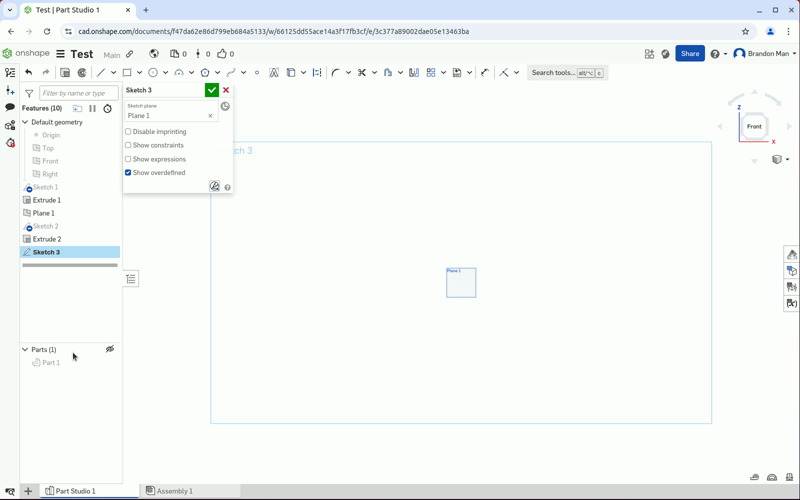
key(c)
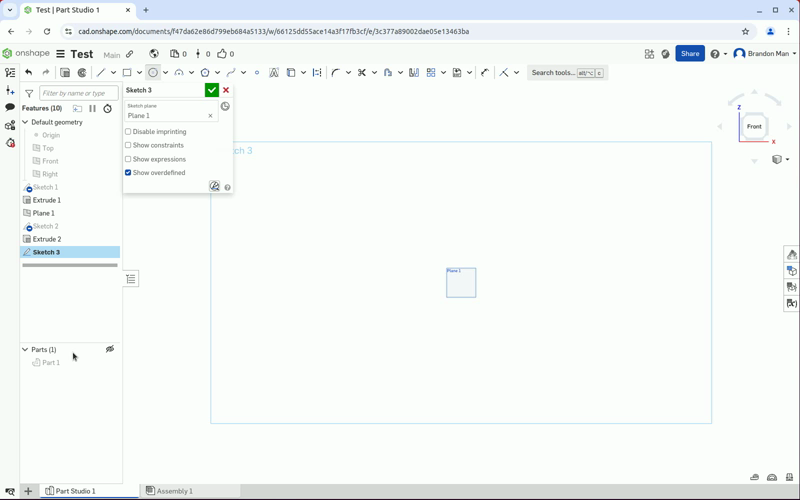
key_down(shift)
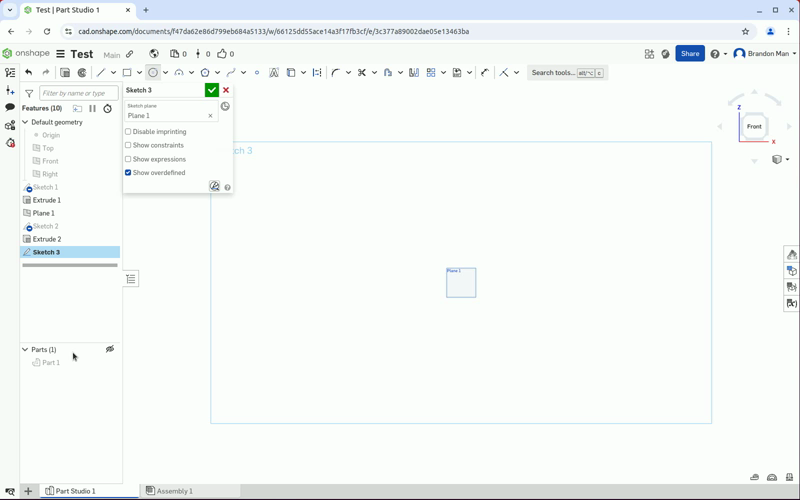
mouse_move(530, 282)
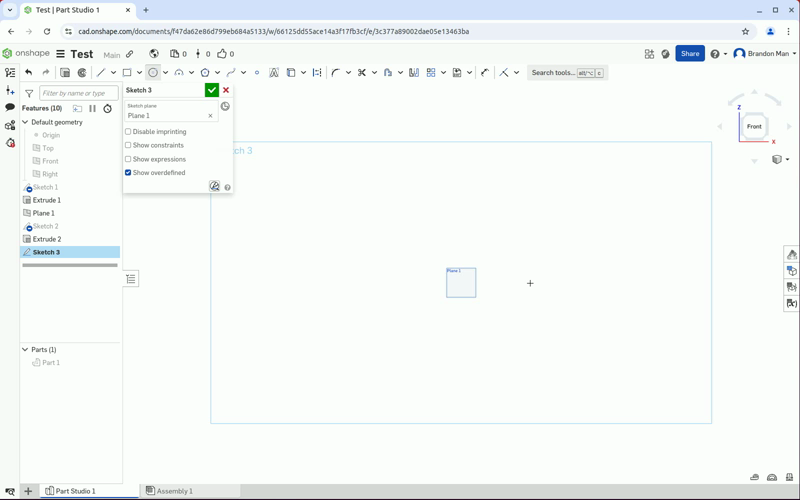
click(530, 282)
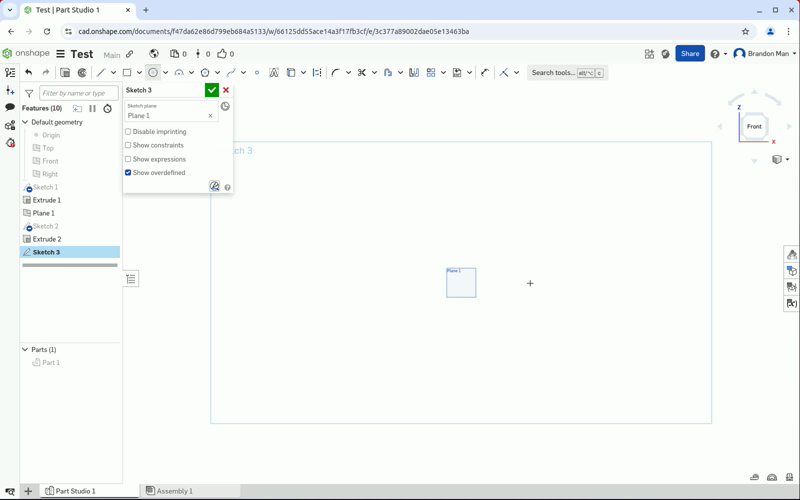
key_up(shift)
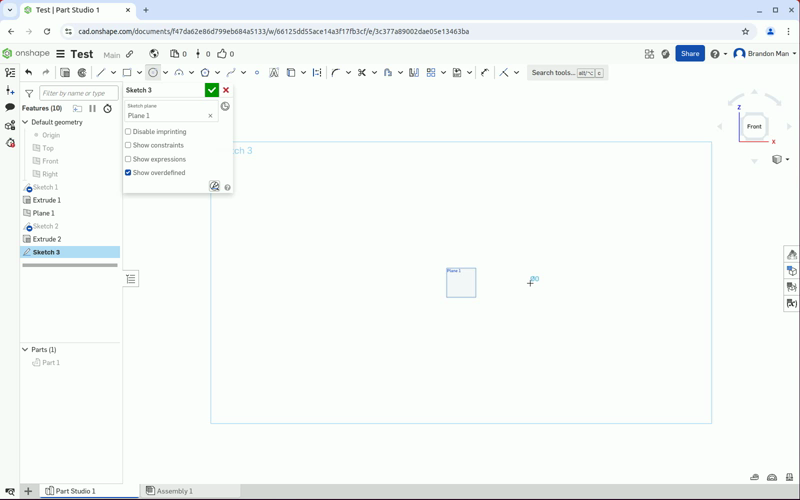
mouse_move(549, 282)
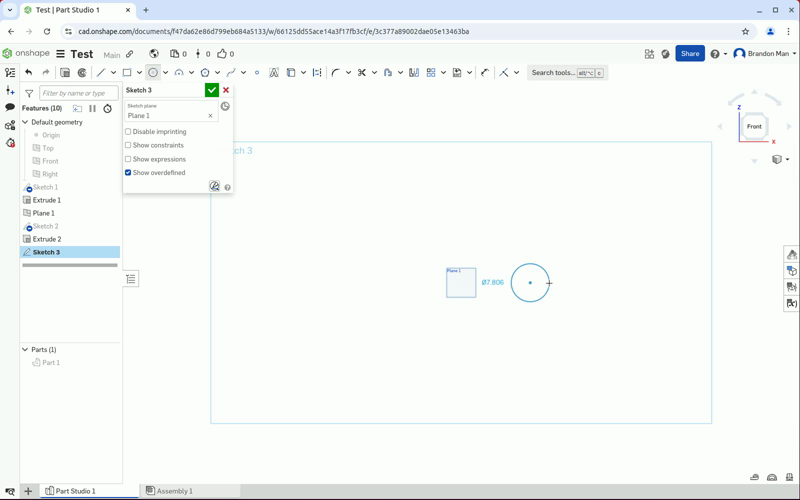
click(549, 282)
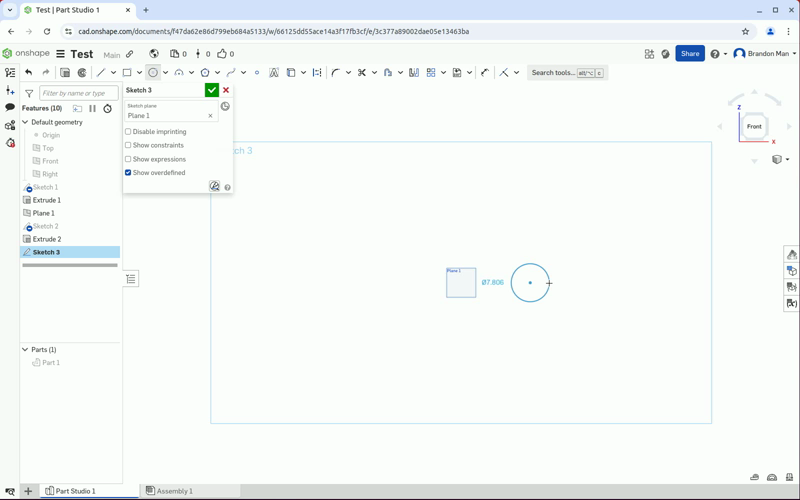
key(esc)
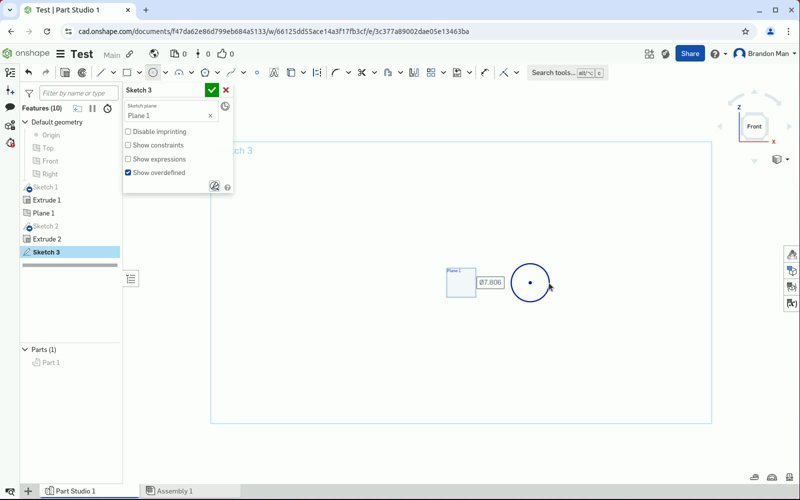
mouse_move(520, 277)
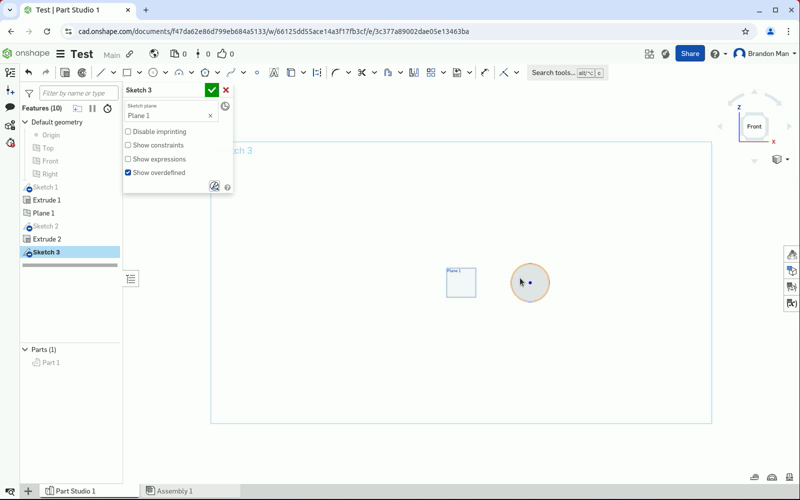
scroll(6)
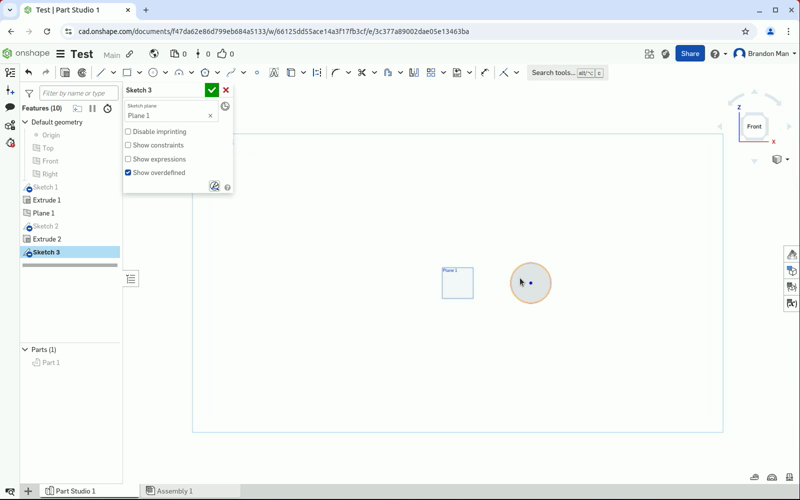
scroll(6)
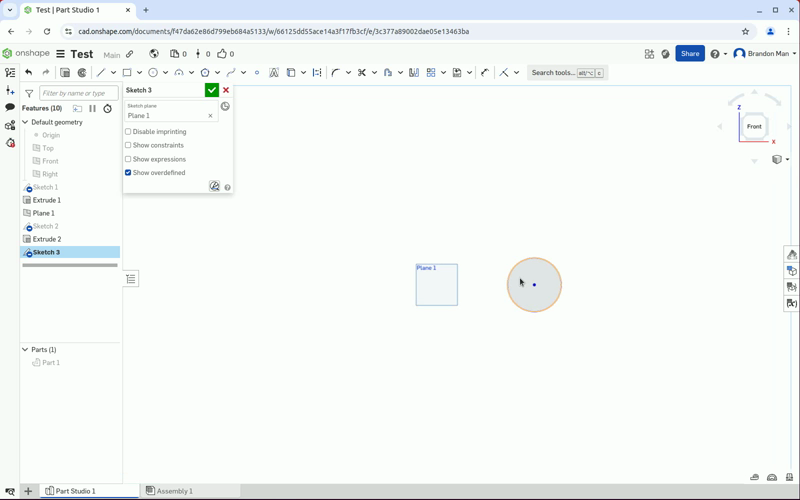
scroll(6)
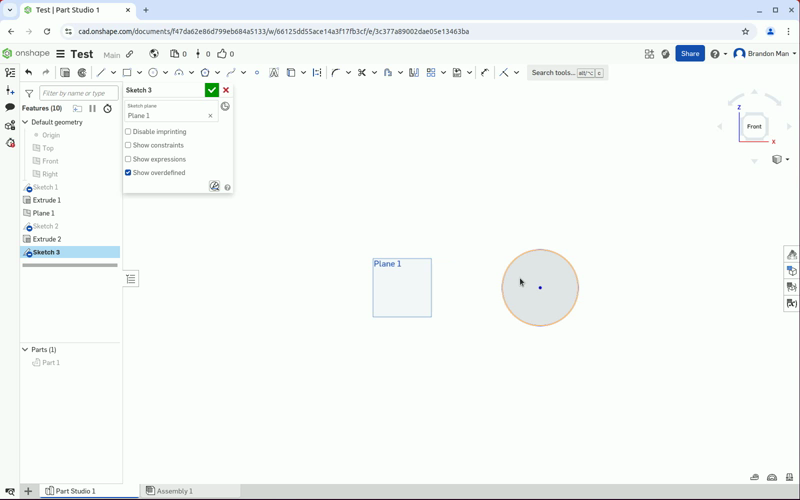
scroll(6)
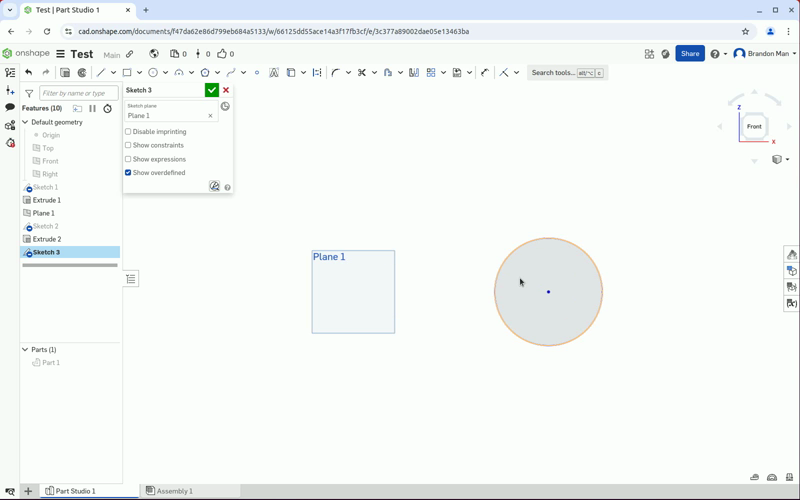
scroll(6)
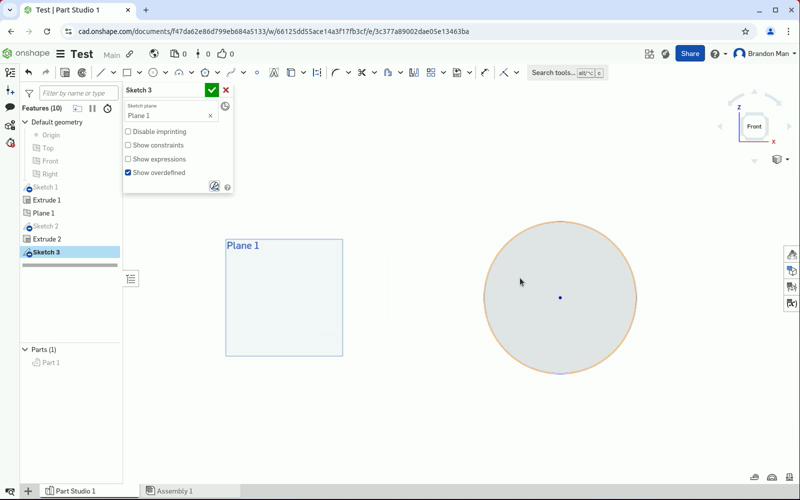
scroll(6)
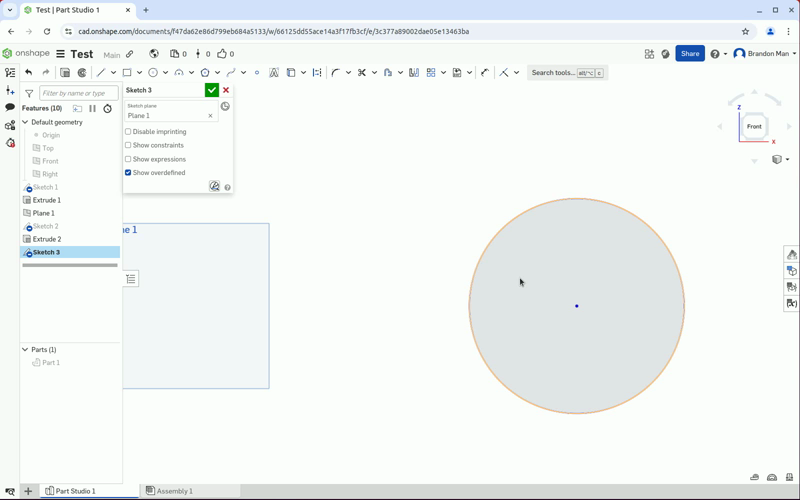
scroll(6)
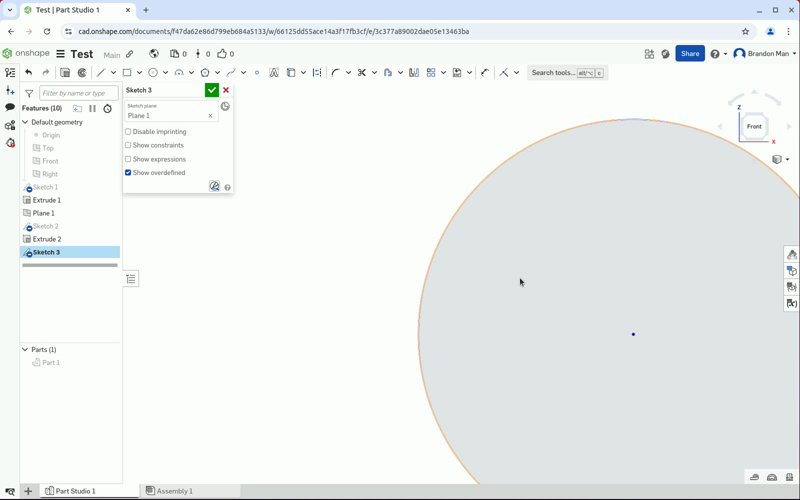
click(520, 277)
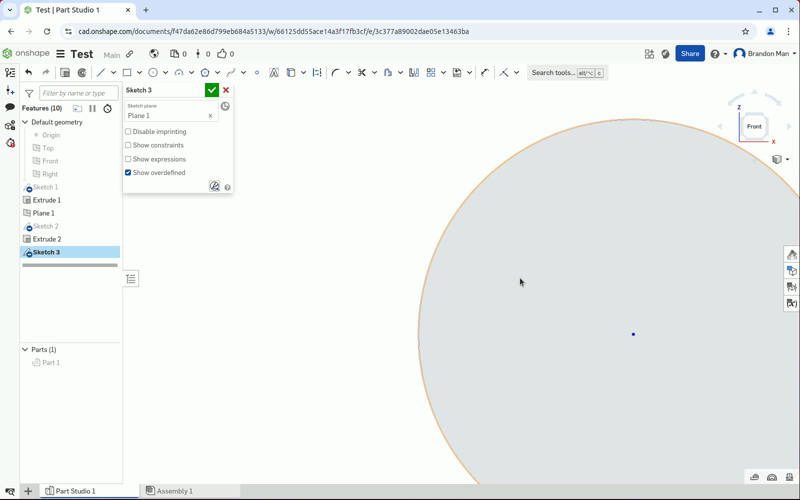
scroll(-6)
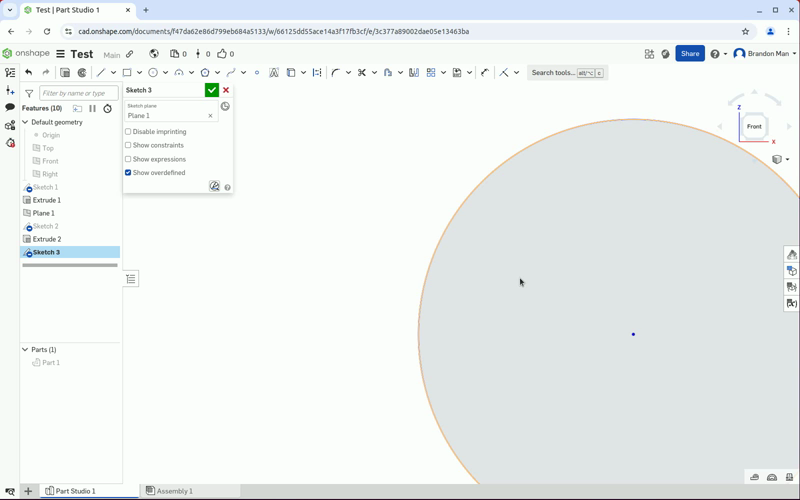
scroll(-6)
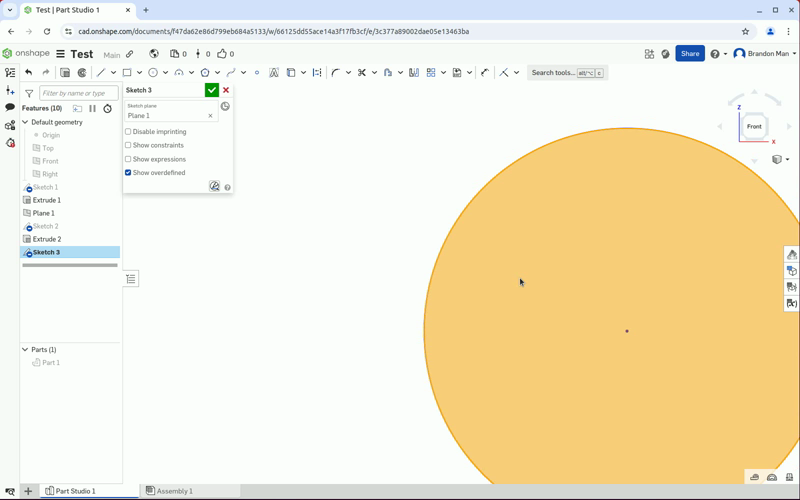
scroll(-6)
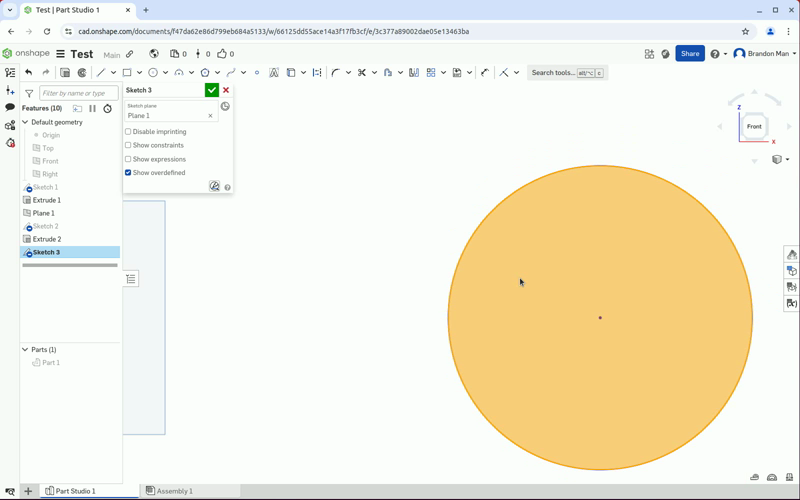
scroll(-6)
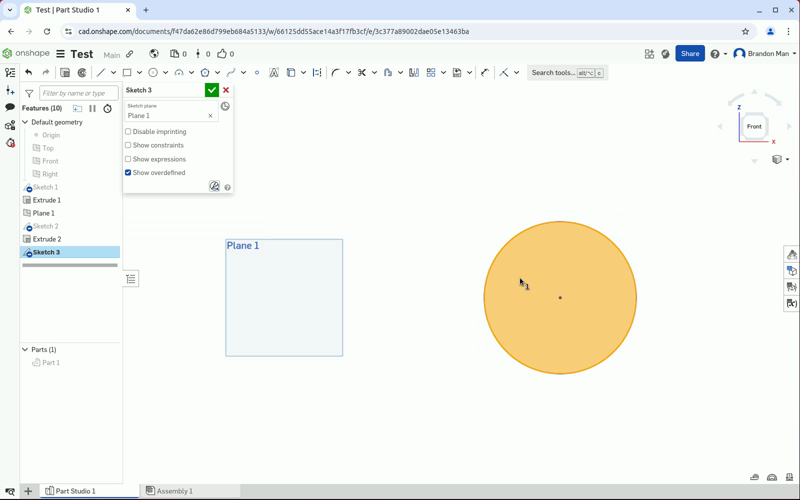
scroll(-6)
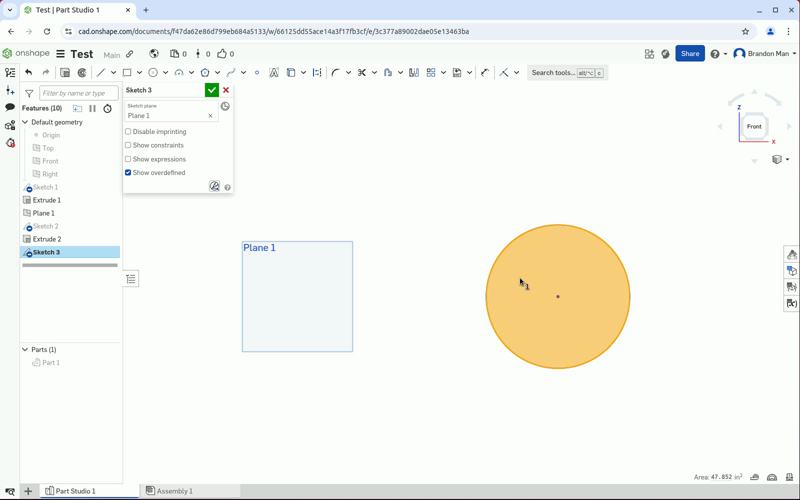
scroll(-6)
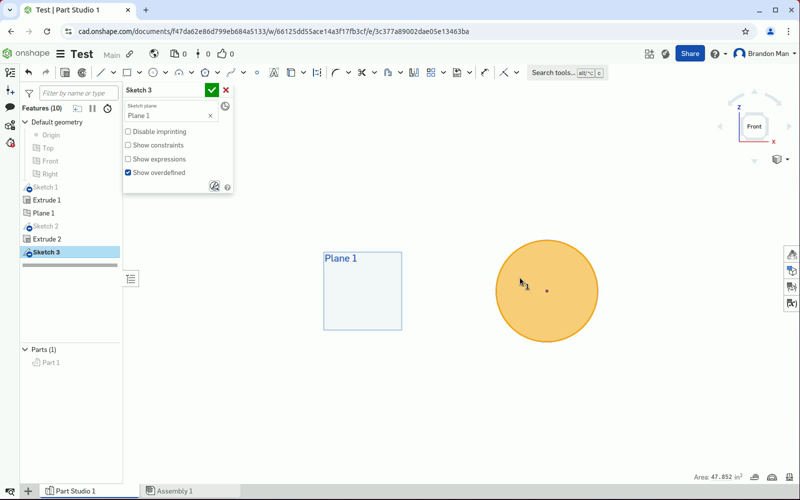
scroll(-6)
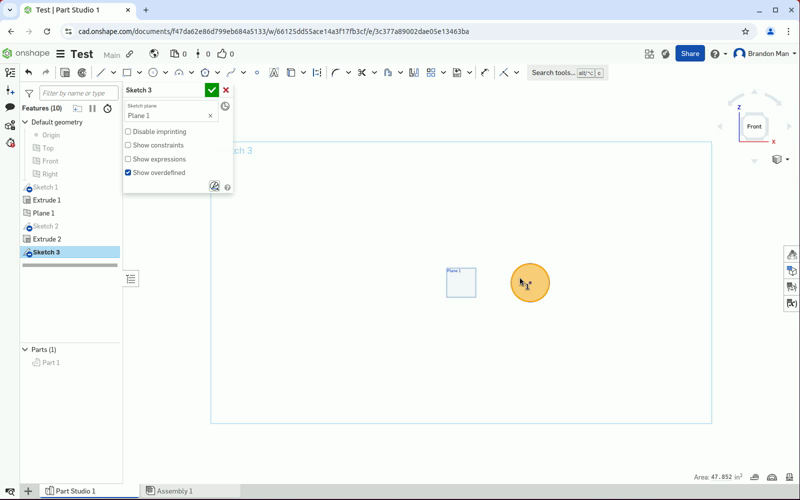
mouse_move(73, 352)
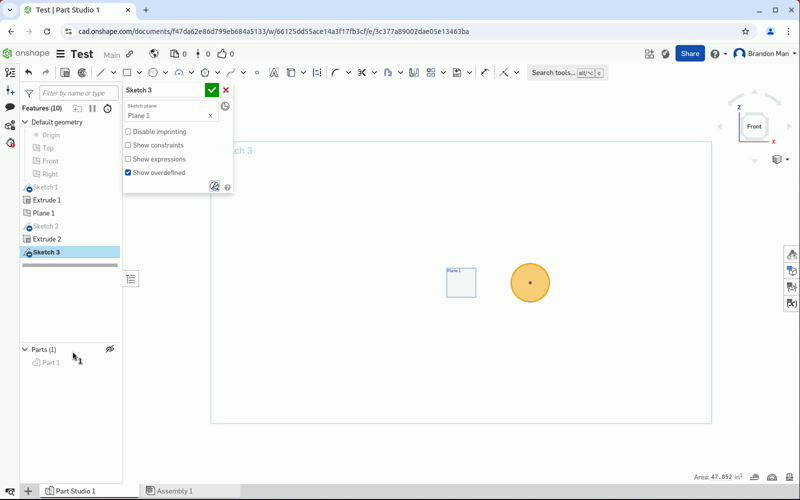
key(shift+y)
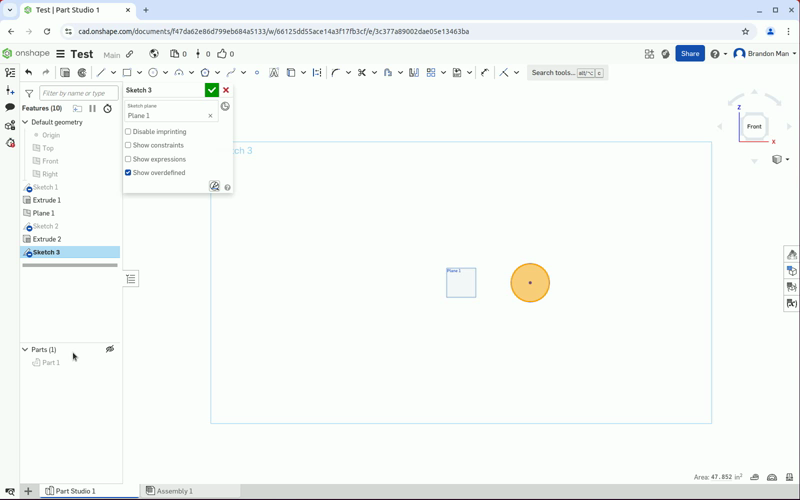
key(shift+e)
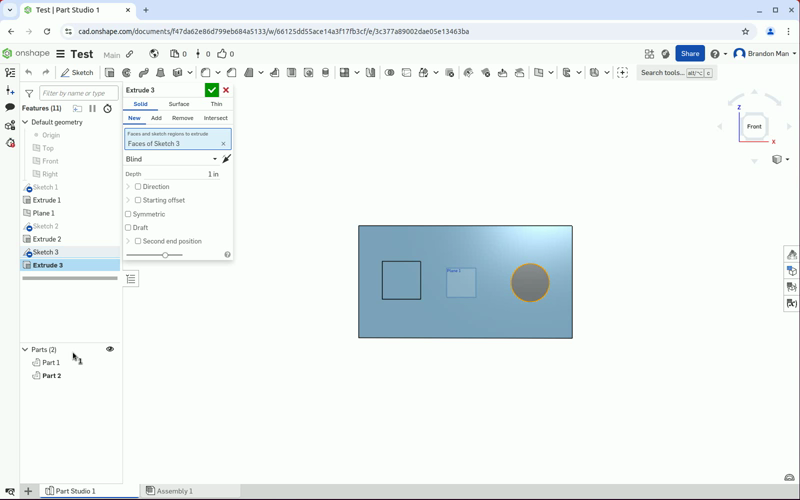
mouse_move(143, 106)
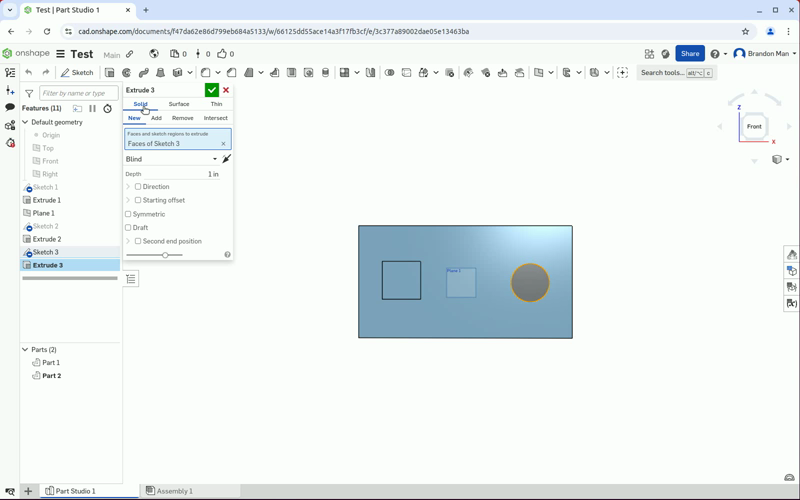
click(143, 106)
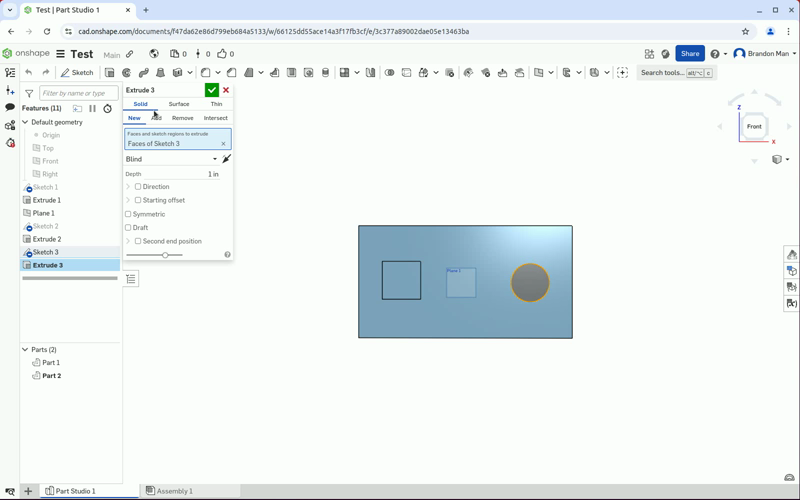
mouse_move(186, 120)
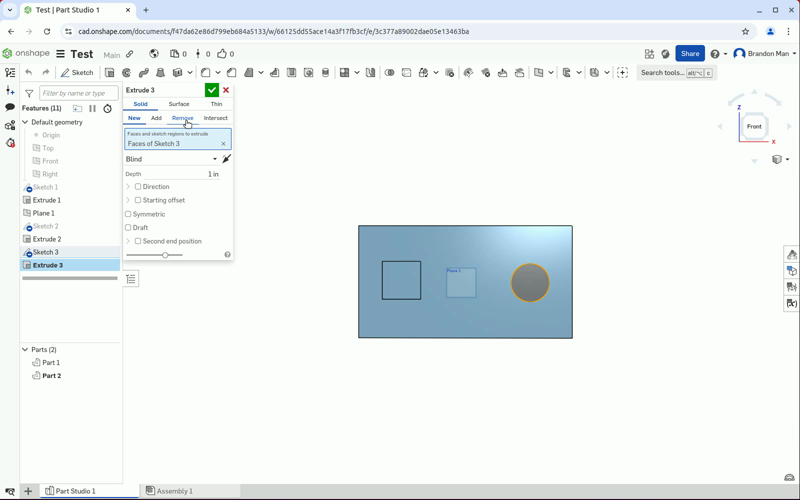
click(186, 120)
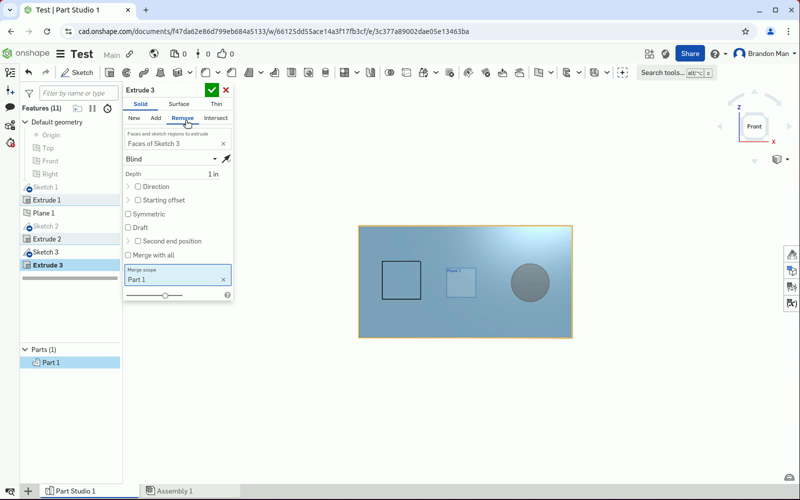
key(tab, 4)
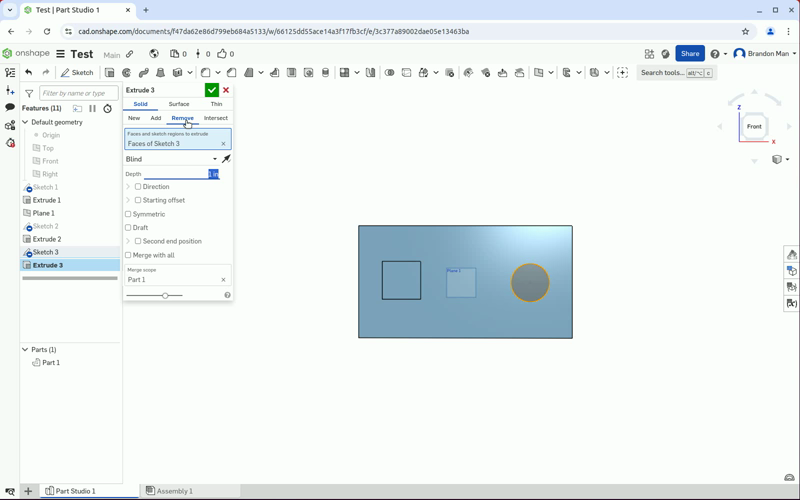
text(5.777)
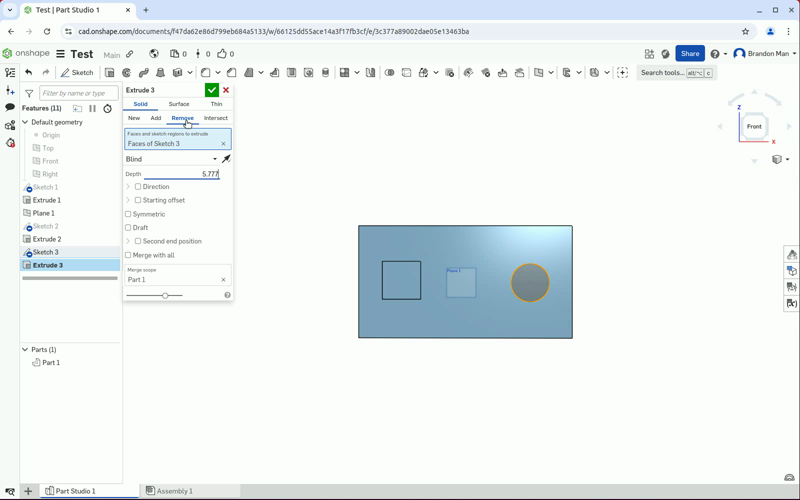
key(tab, 6)
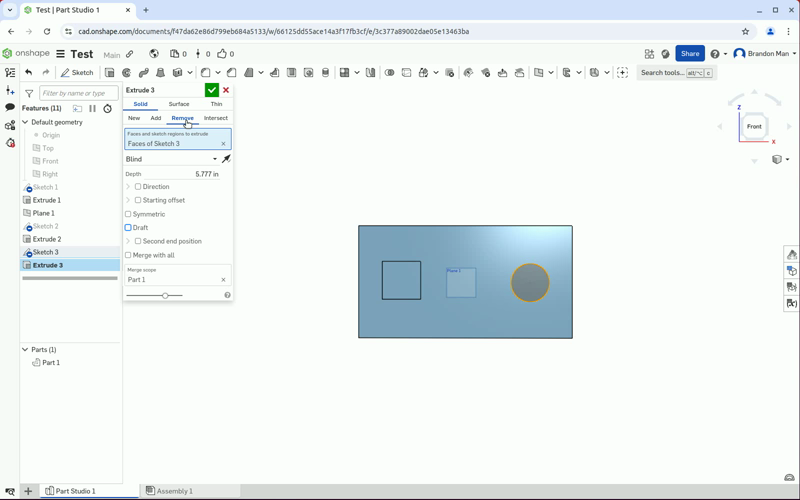
key(space)
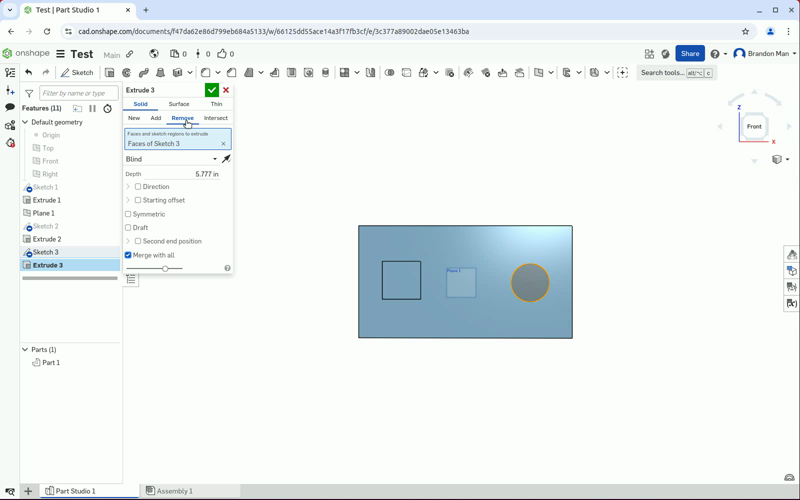
key(enter)
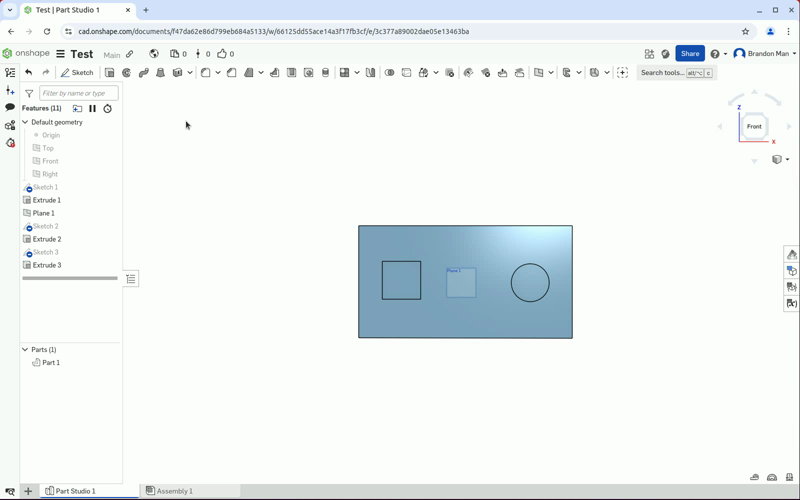
key(shift+h)
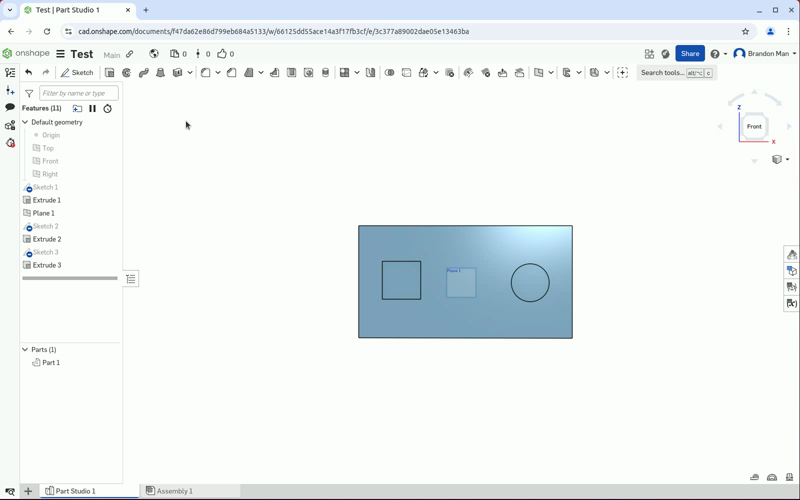
key(shift+h)
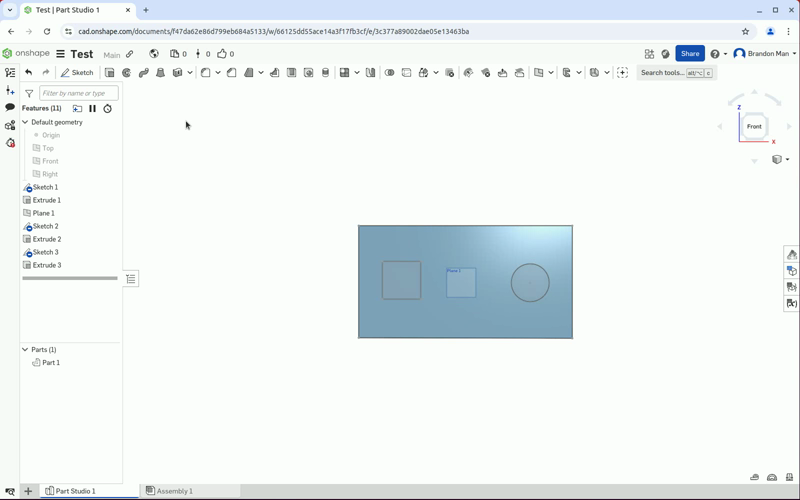
key(shift+7)
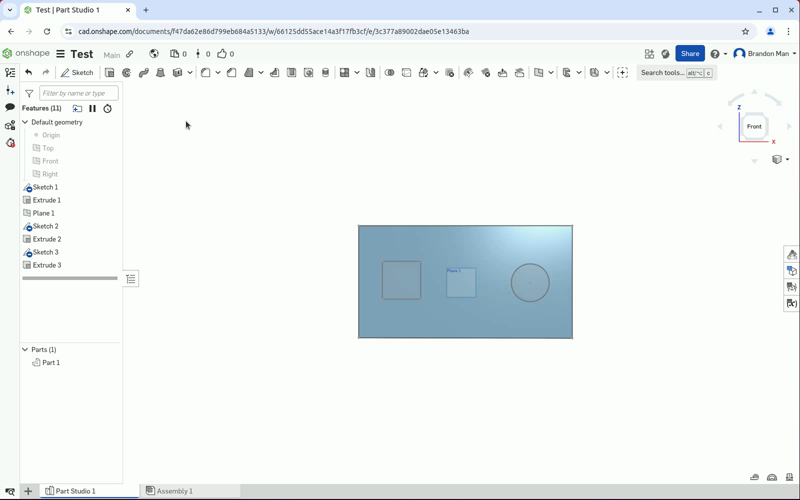
key(left, 2)
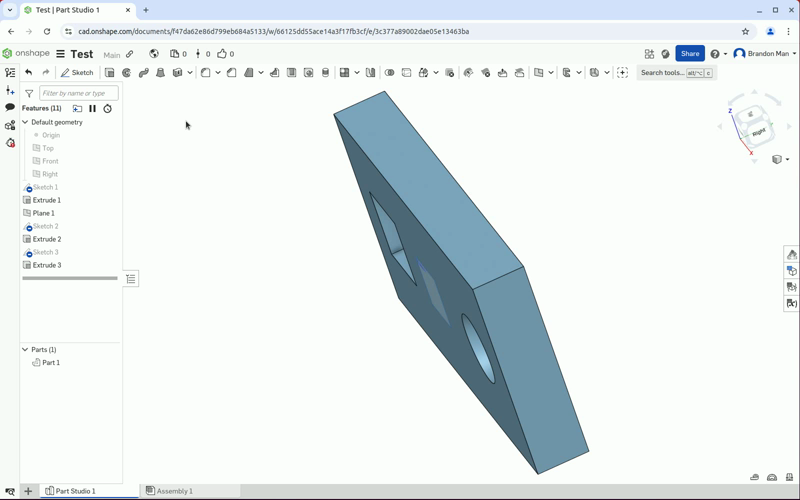
key(down, 2)
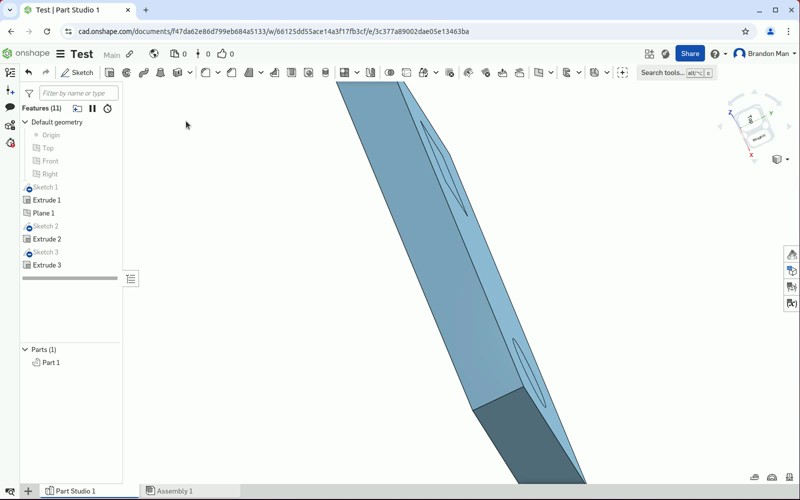
key(up, 2)
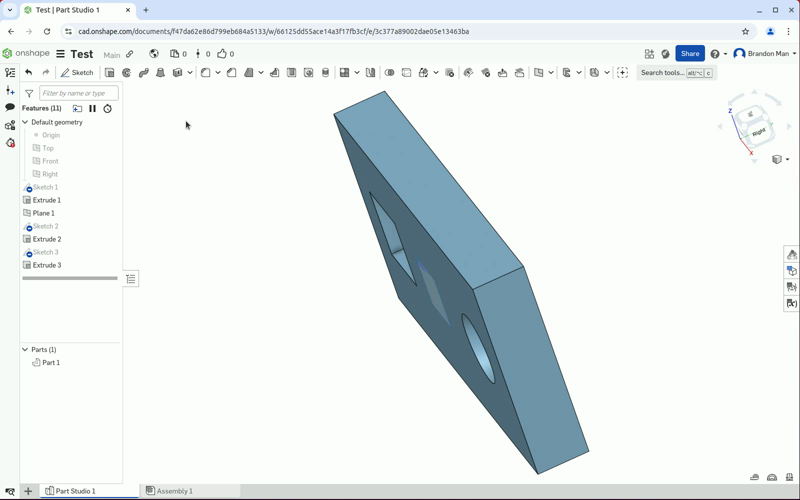
key(right, 2)
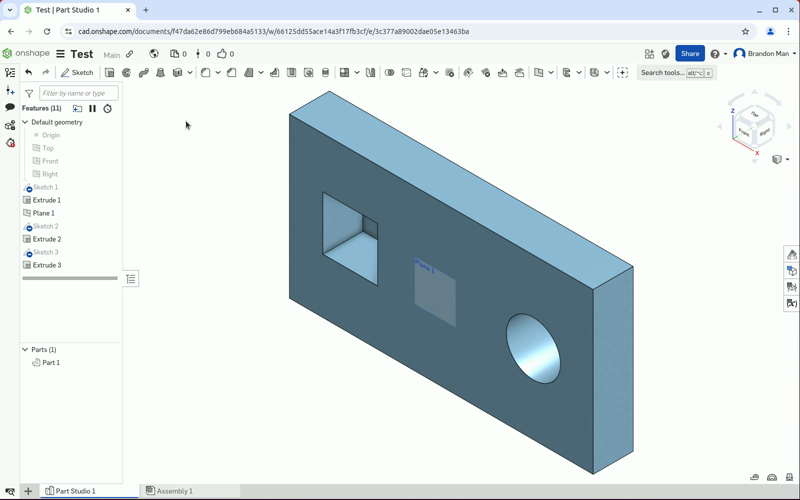
mouse_move(73, 189)
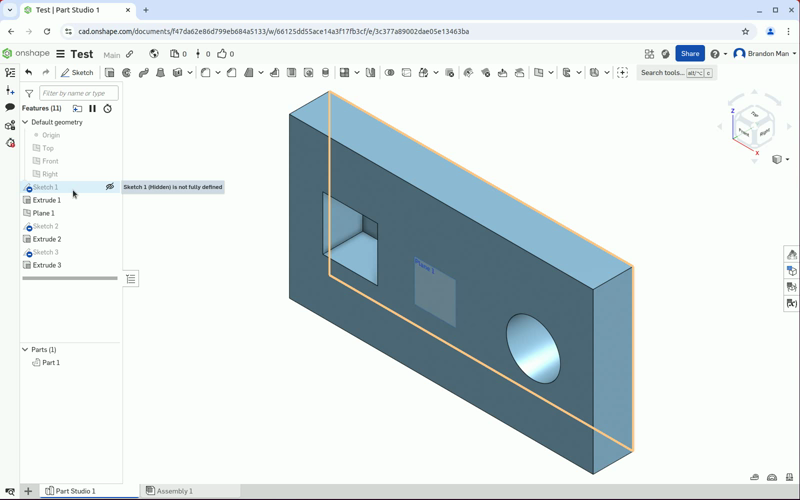
click(73, 189)